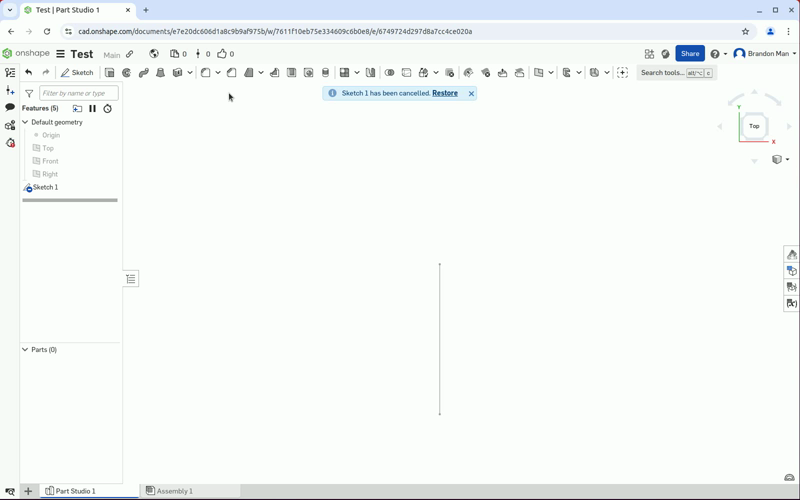
key(shift+h)
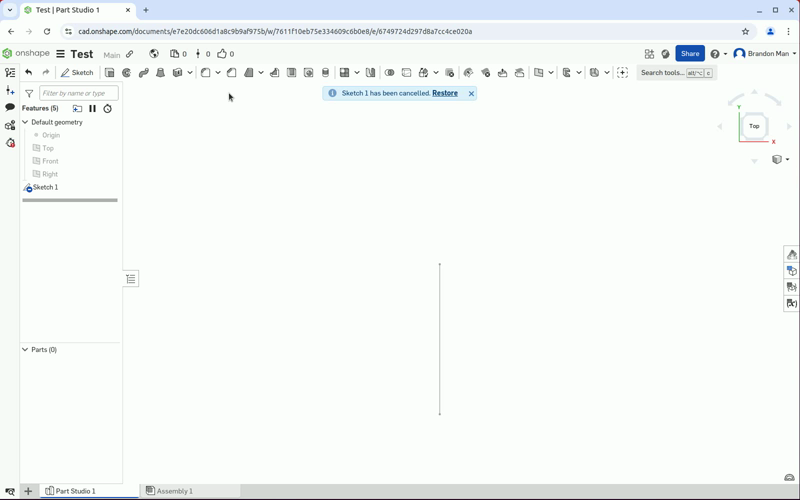
key(shift+s)
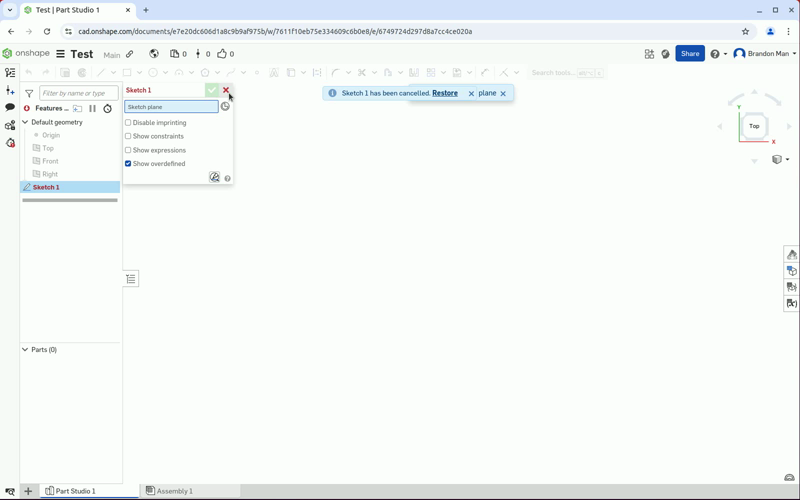
mouse_move(73, 150)
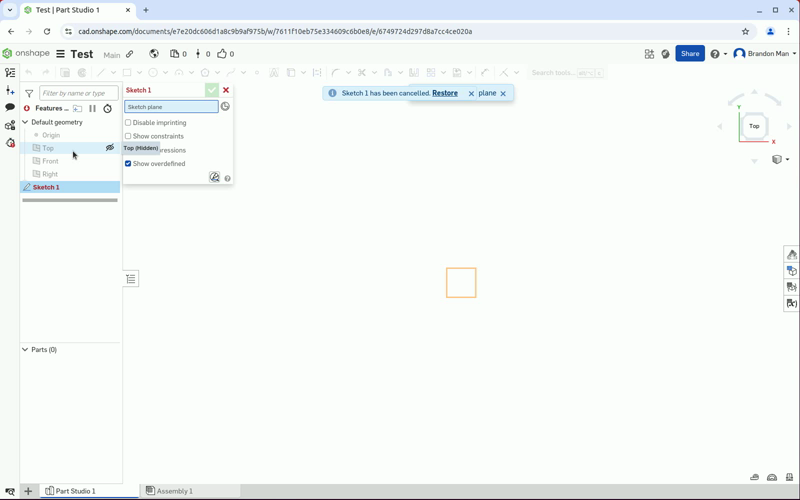
click(73, 150)
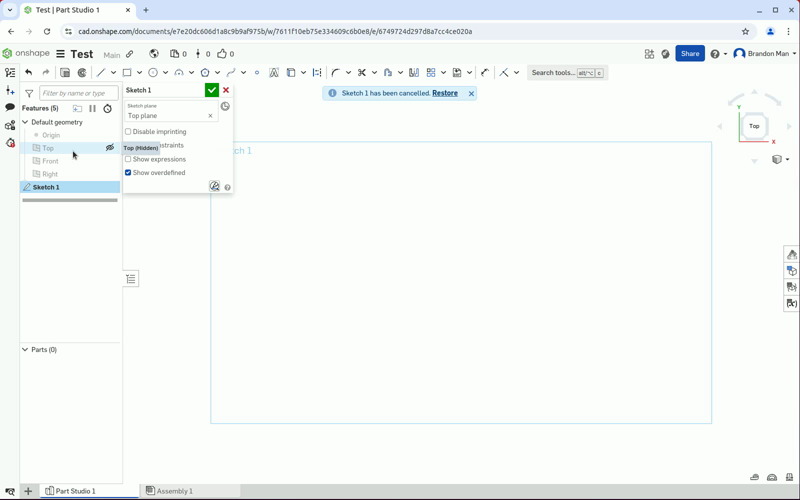
mouse_move(73, 352)
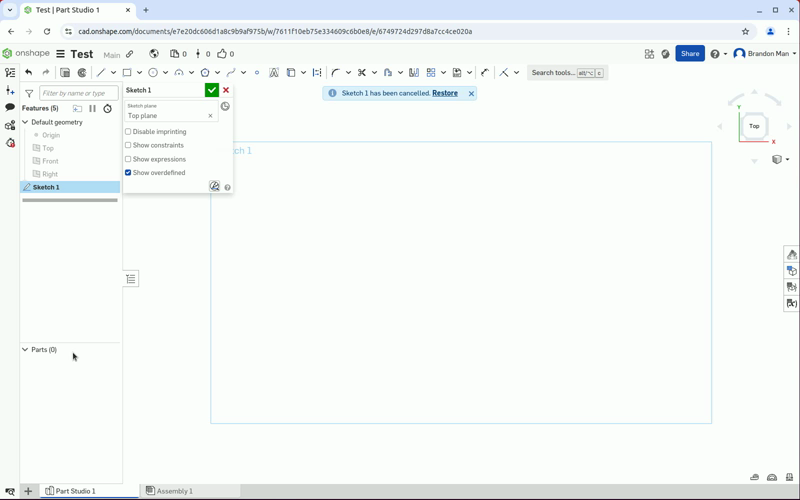
key(y)
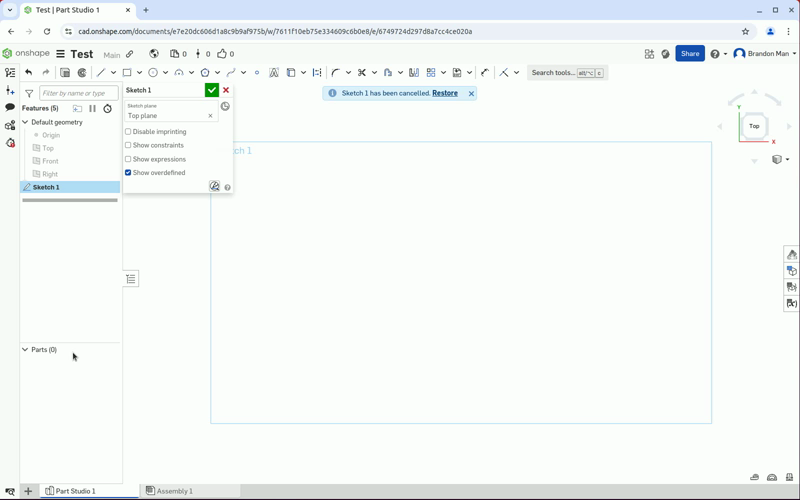
key(l)
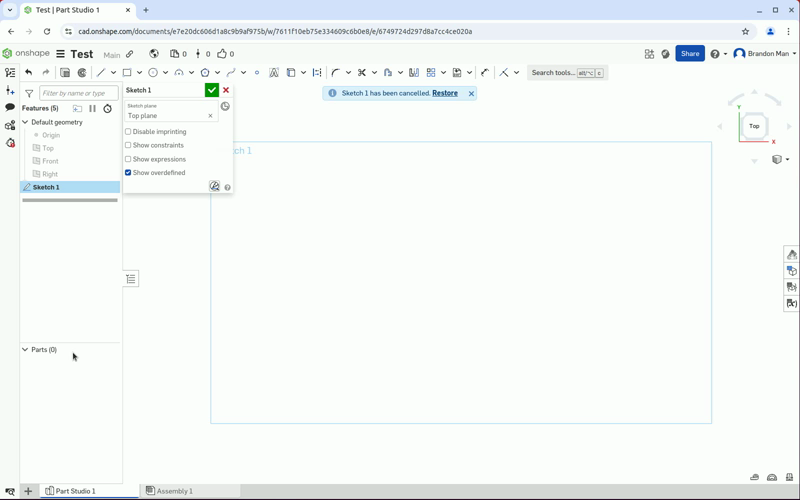
key_down(shift)
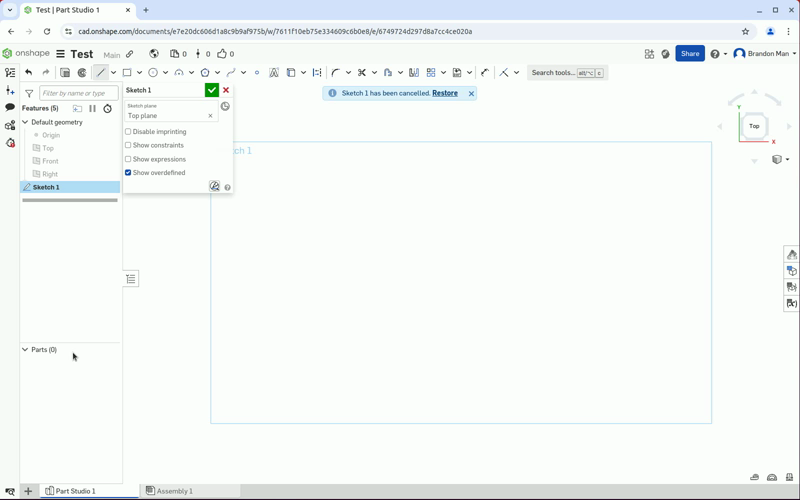
mouse_move(423, 297)
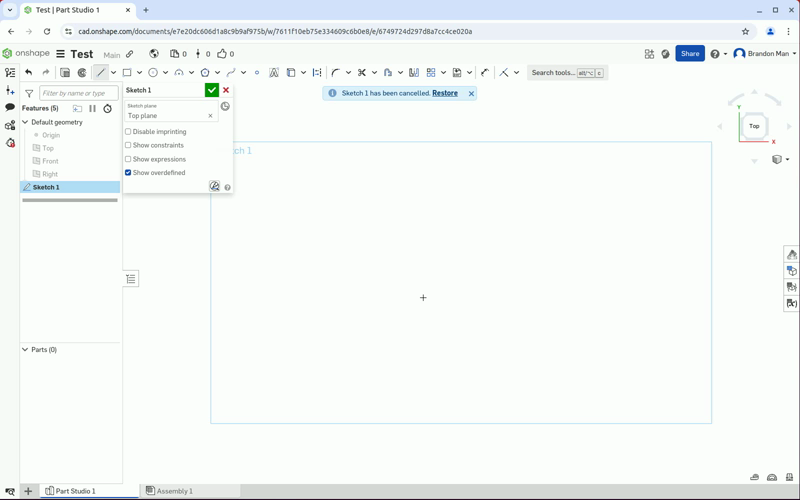
click(423, 297)
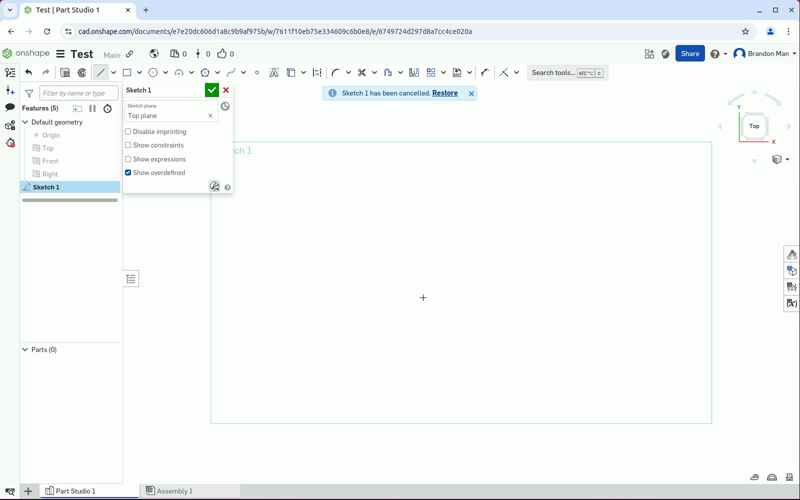
key_up(shift)
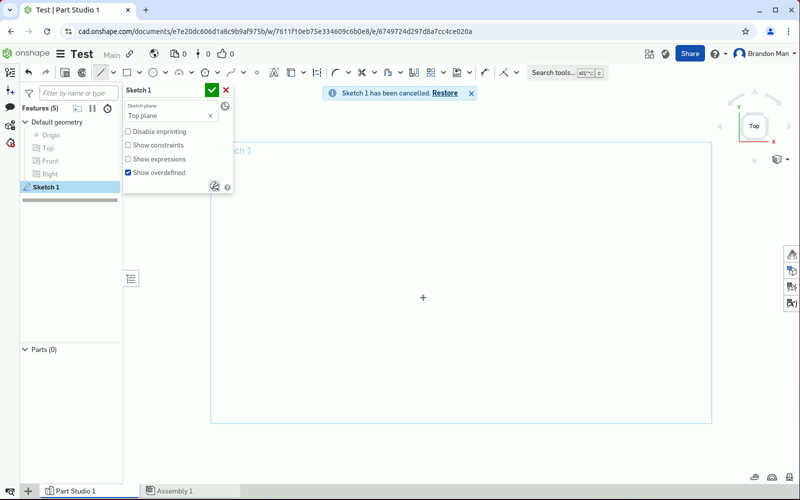
key_down(shift)
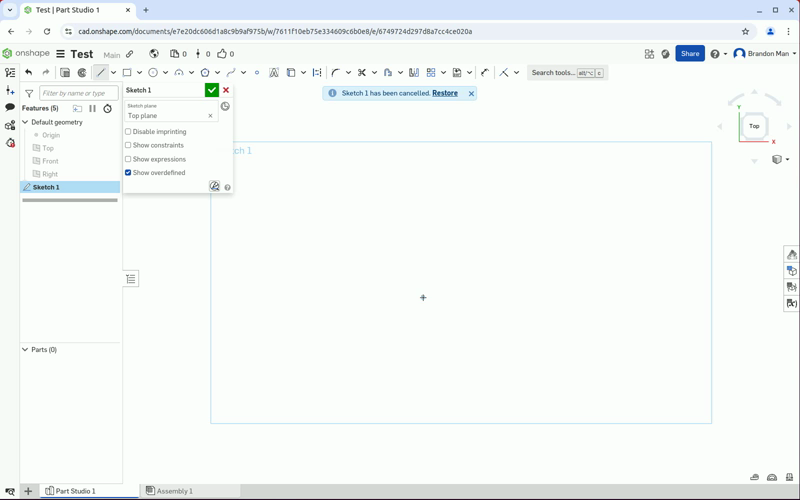
mouse_move(453, 297)
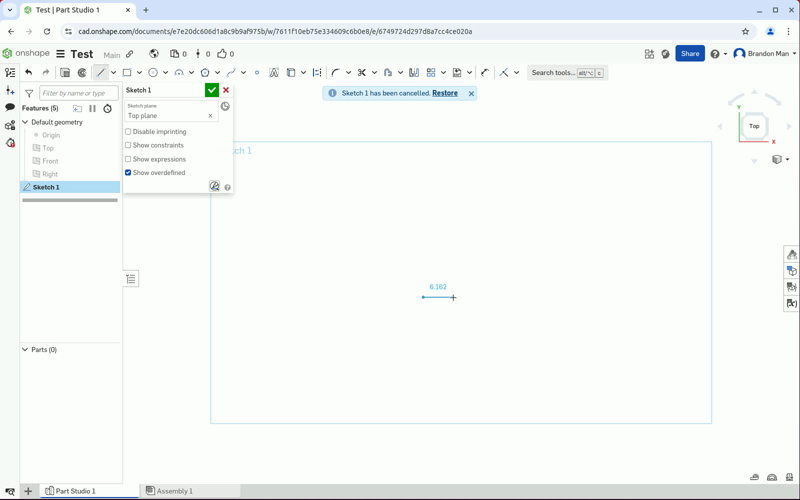
mouse_move(460, 297)
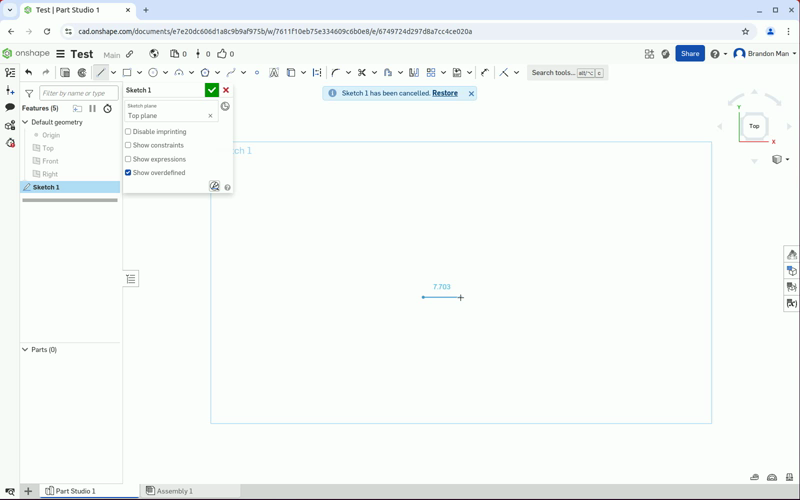
click(460, 297)
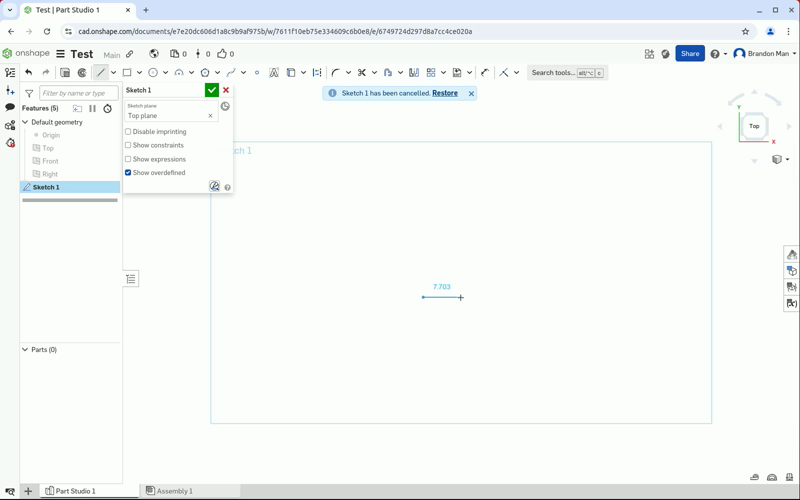
key_up(shift)
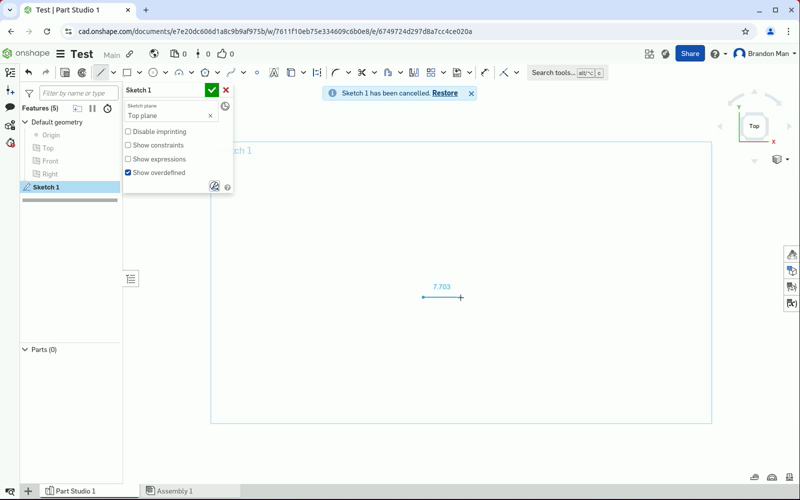
key_down(shift)
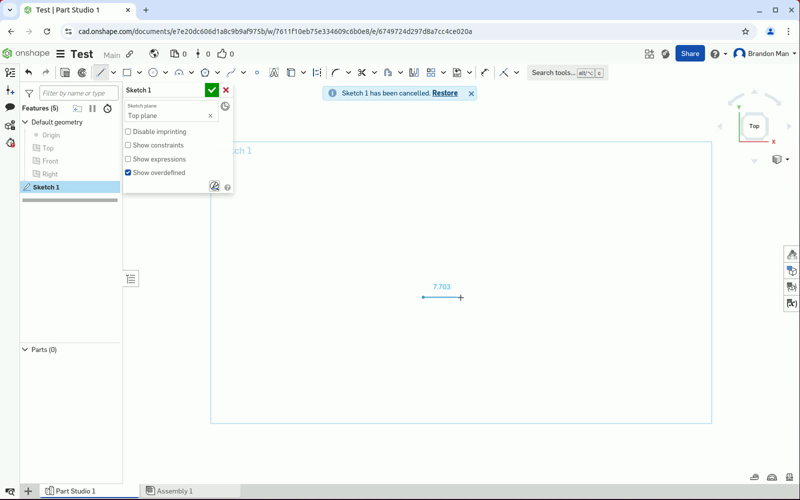
mouse_move(490, 297)
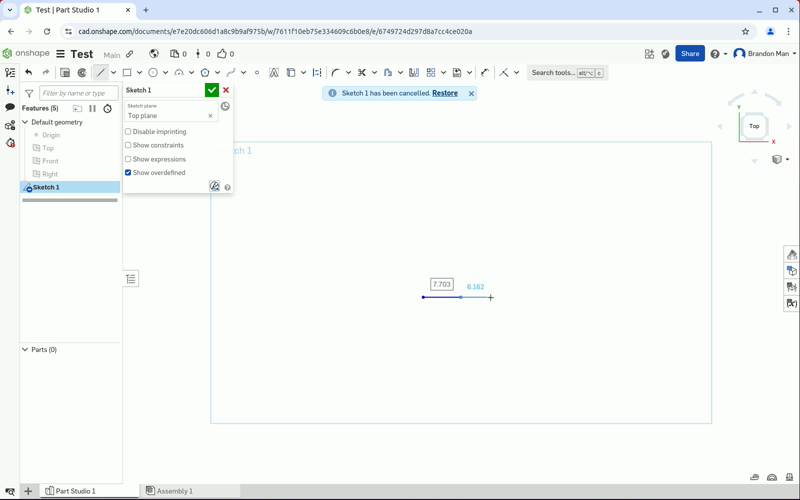
mouse_move(498, 297)
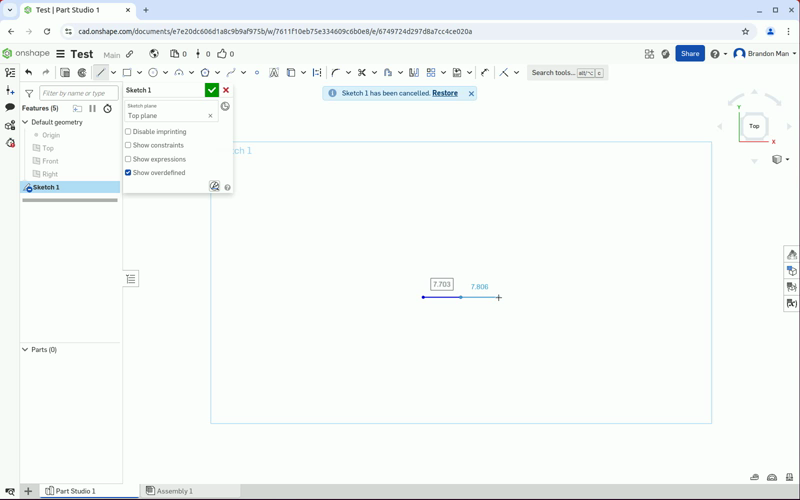
click(498, 297)
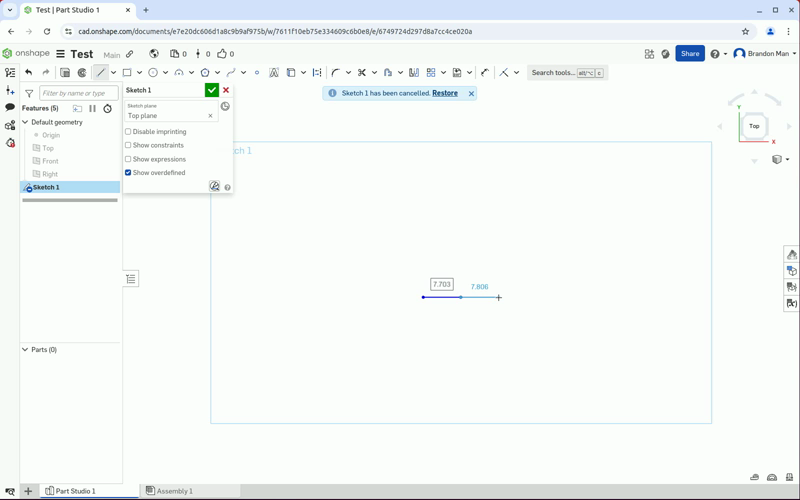
key_up(shift)
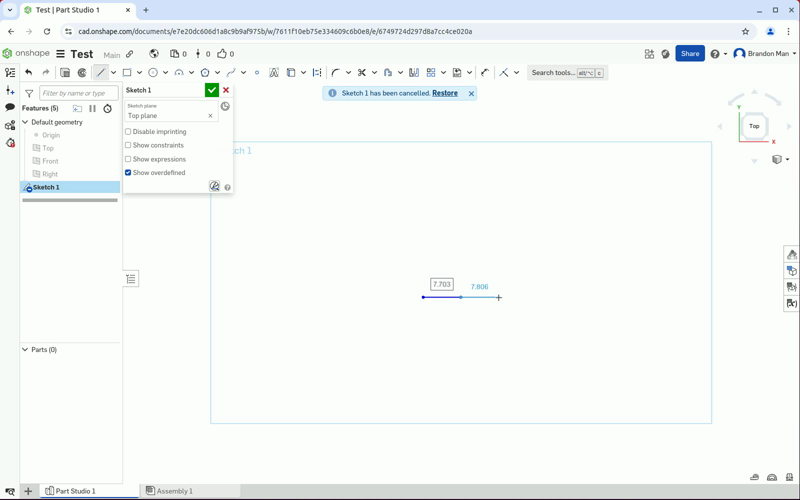
key_down(shift)
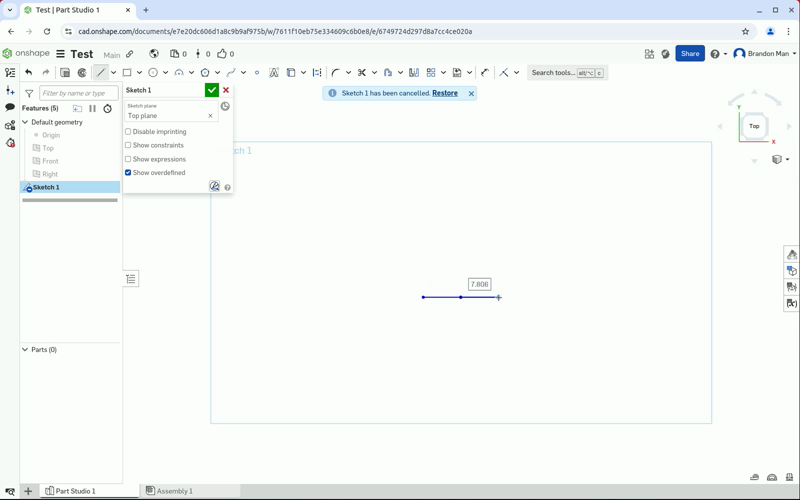
mouse_move(498, 228)
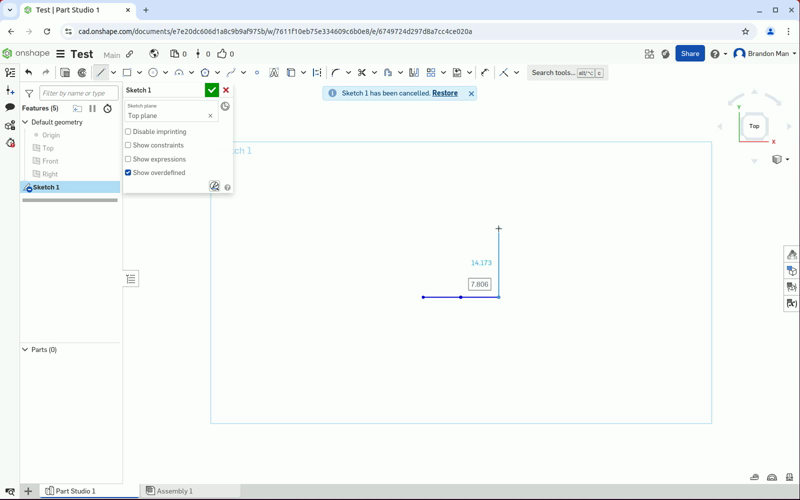
click(498, 228)
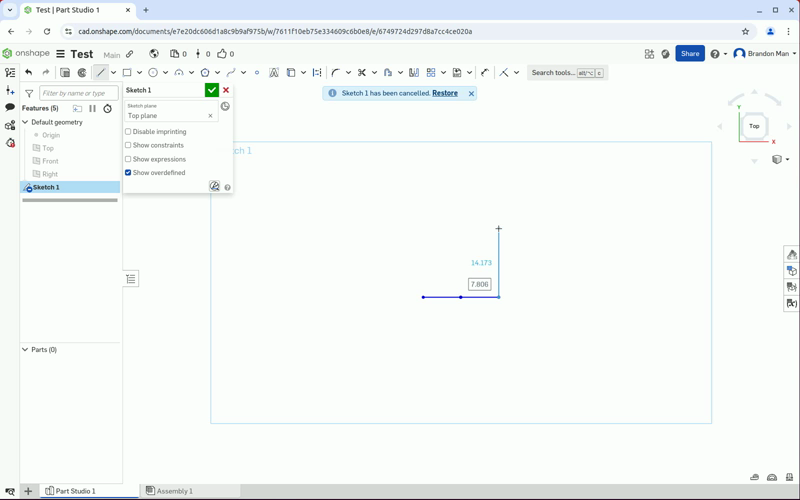
key_up(shift)
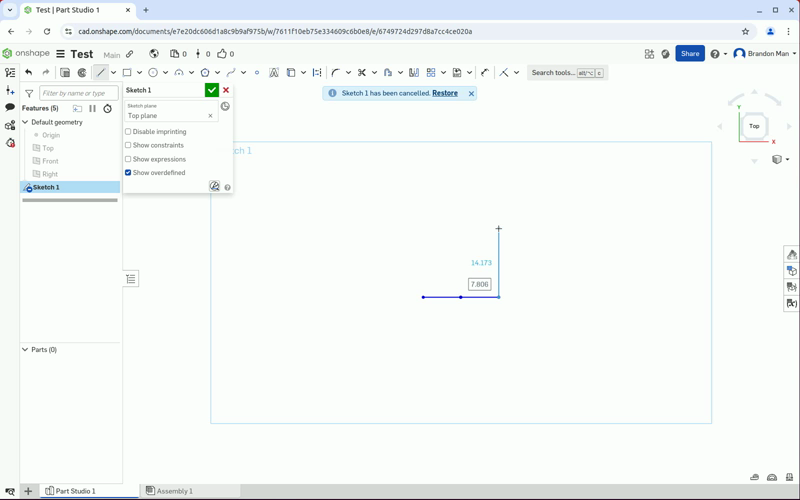
key_down(shift)
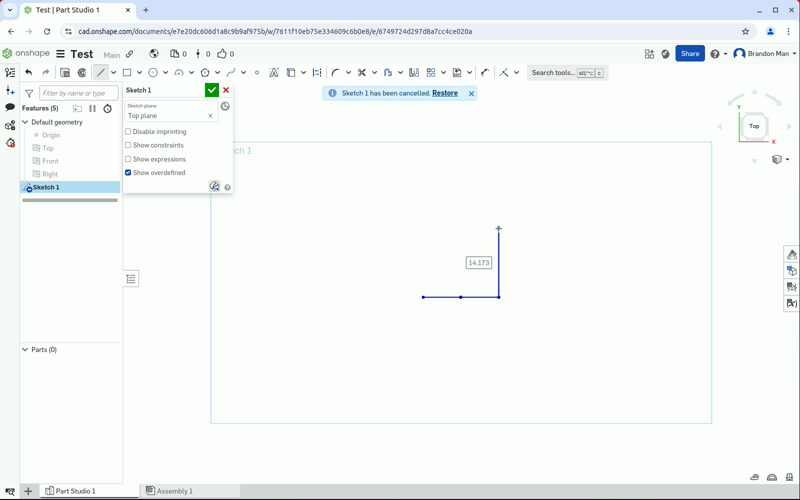
mouse_move(528, 228)
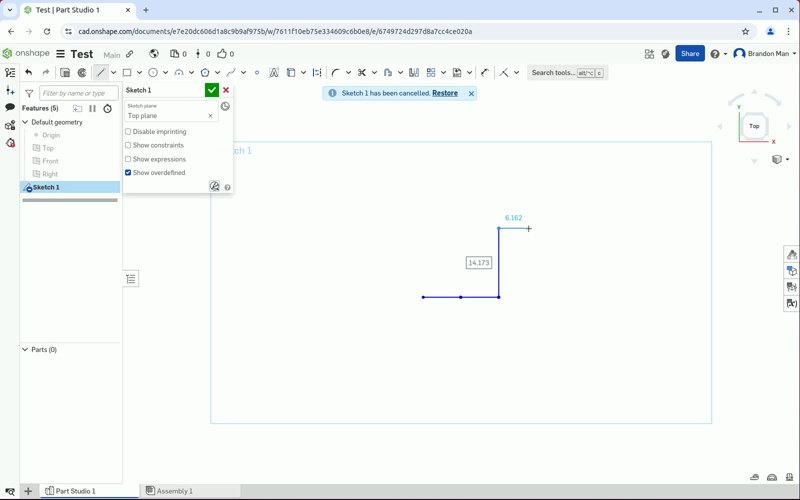
mouse_move(483, 207)
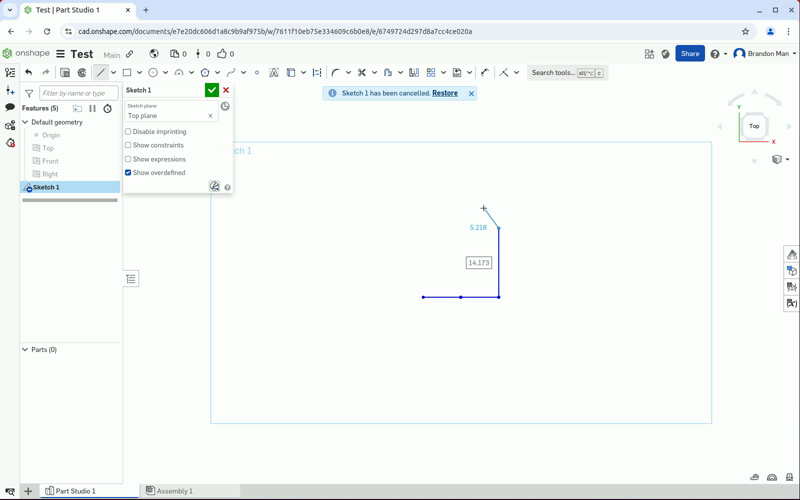
click(483, 207)
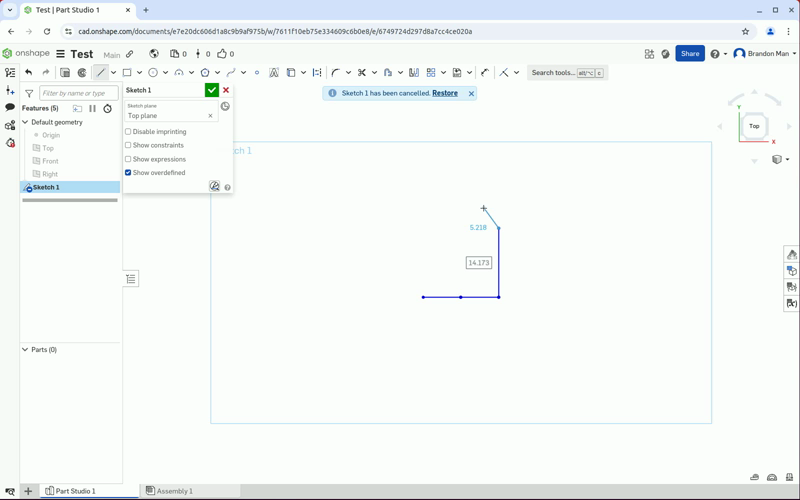
key_up(shift)
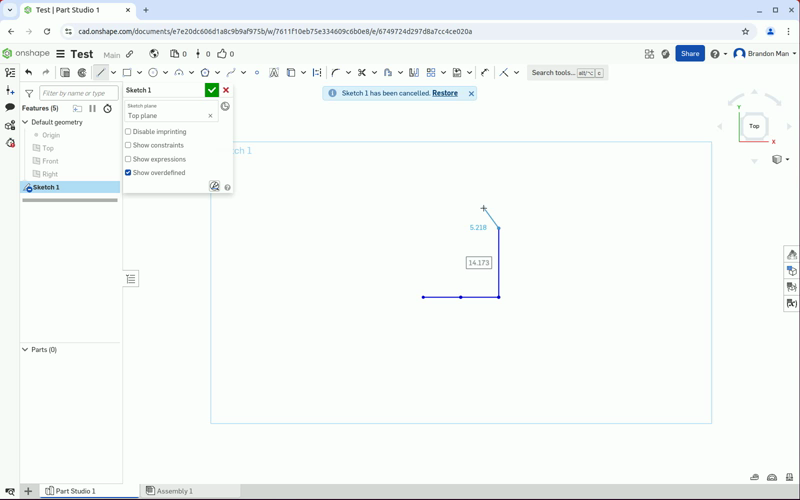
key_down(shift)
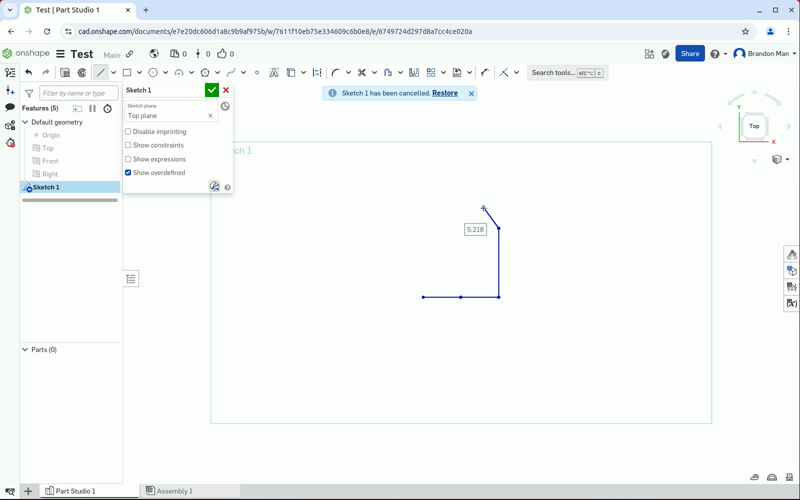
mouse_move(513, 207)
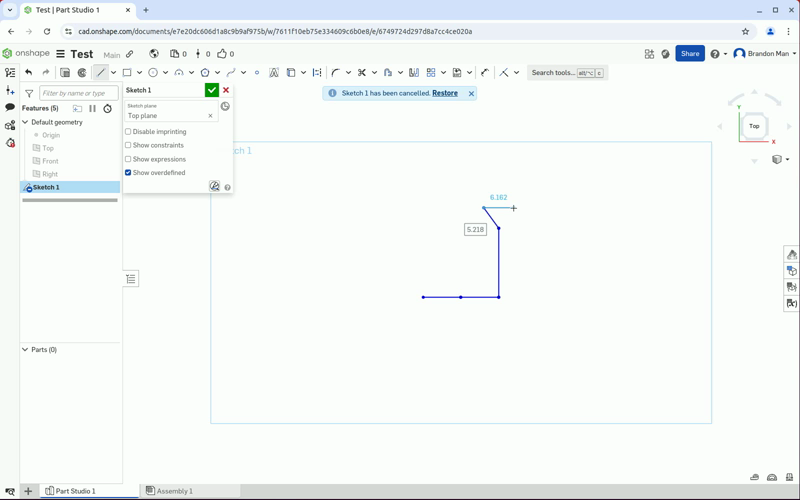
mouse_move(460, 195)
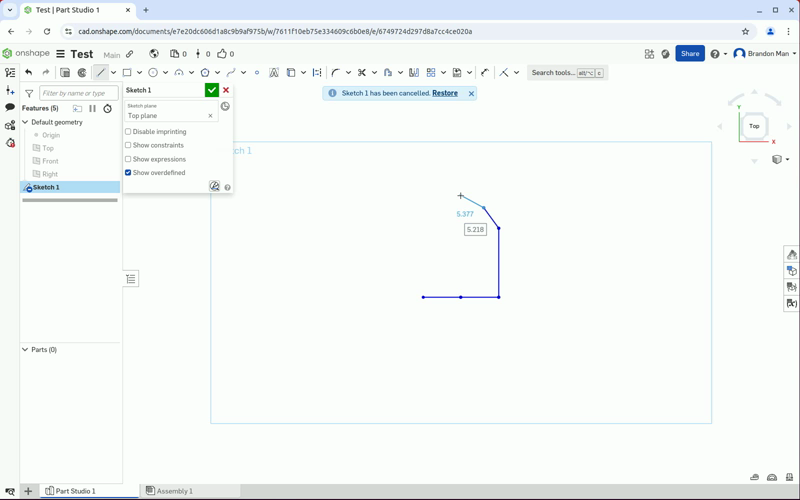
click(460, 195)
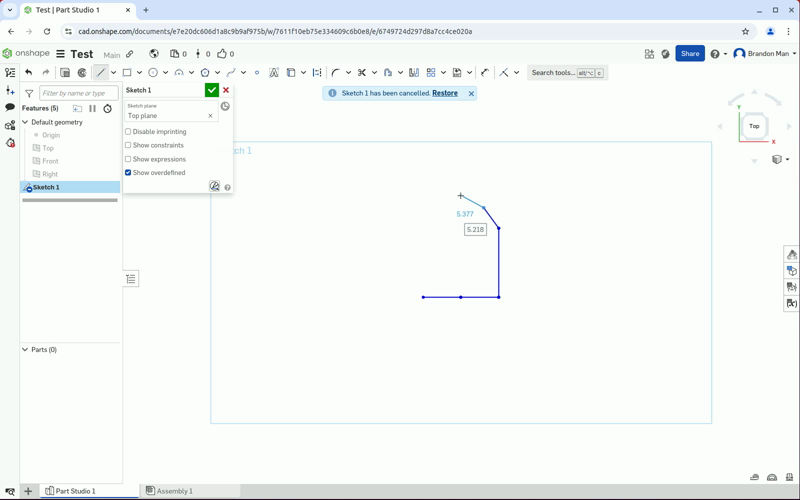
key_up(shift)
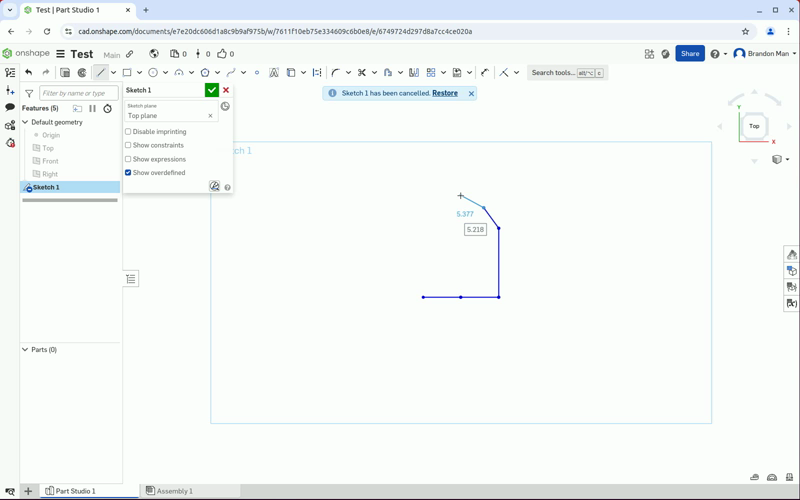
key_down(shift)
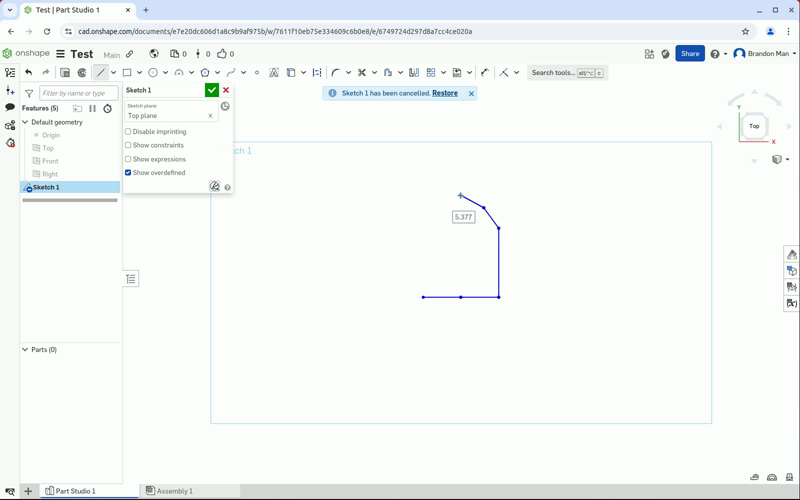
mouse_move(490, 195)
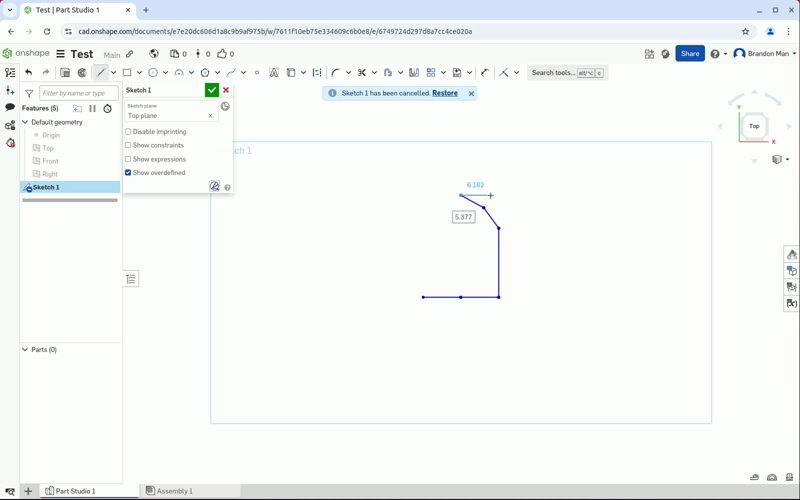
mouse_move(438, 207)
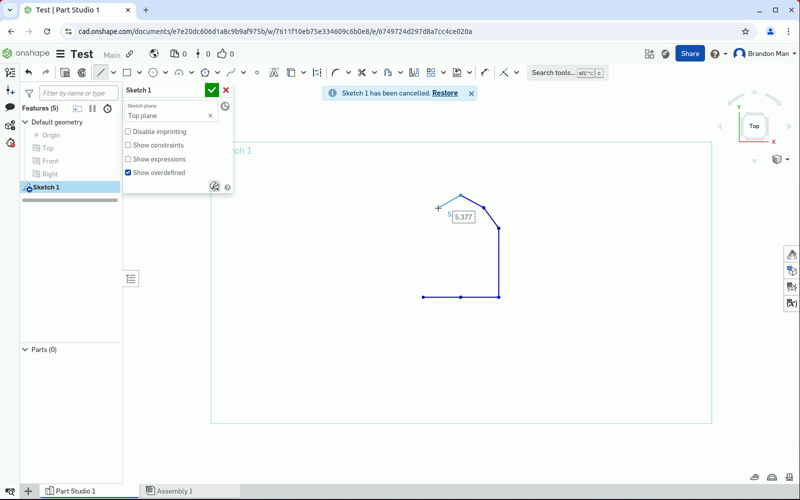
click(438, 207)
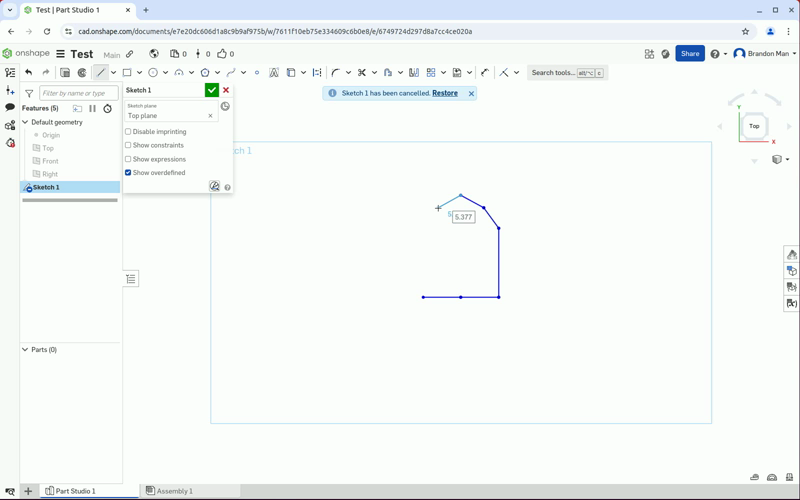
key_up(shift)
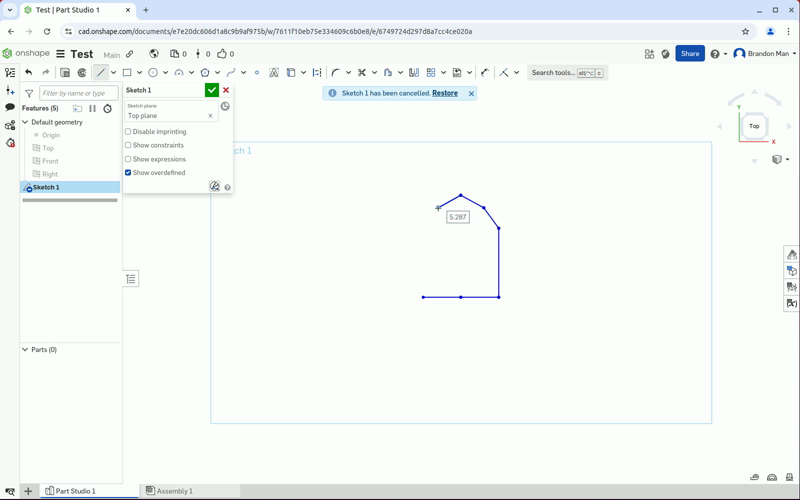
key_down(shift)
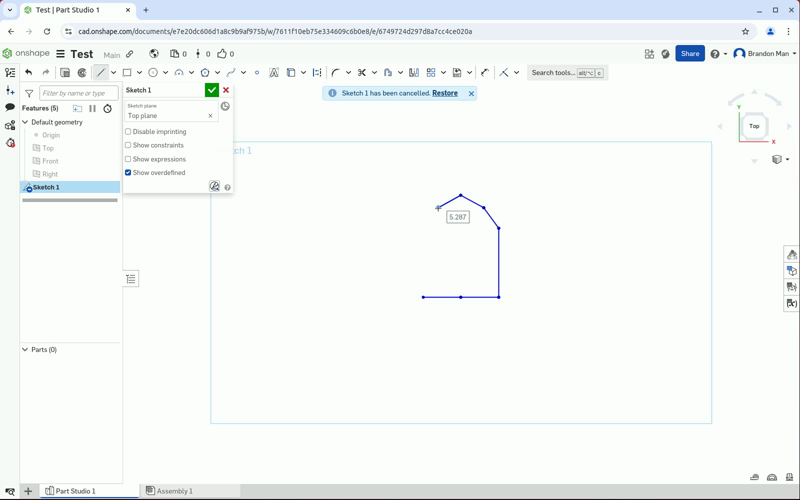
mouse_move(468, 207)
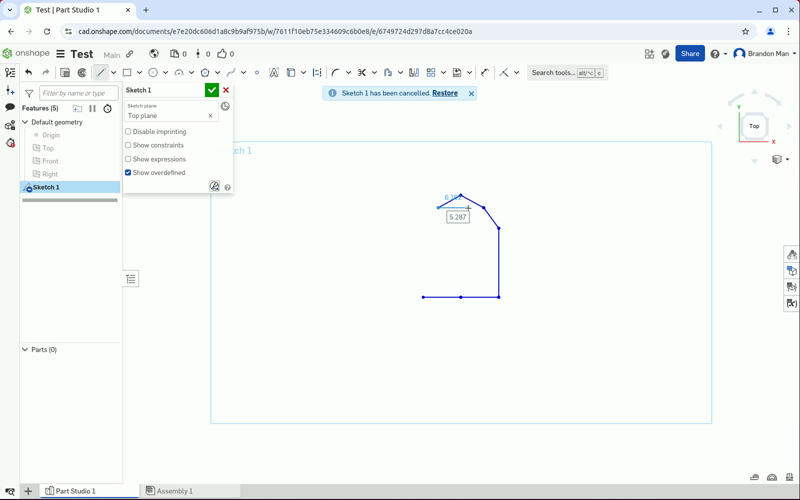
mouse_move(423, 228)
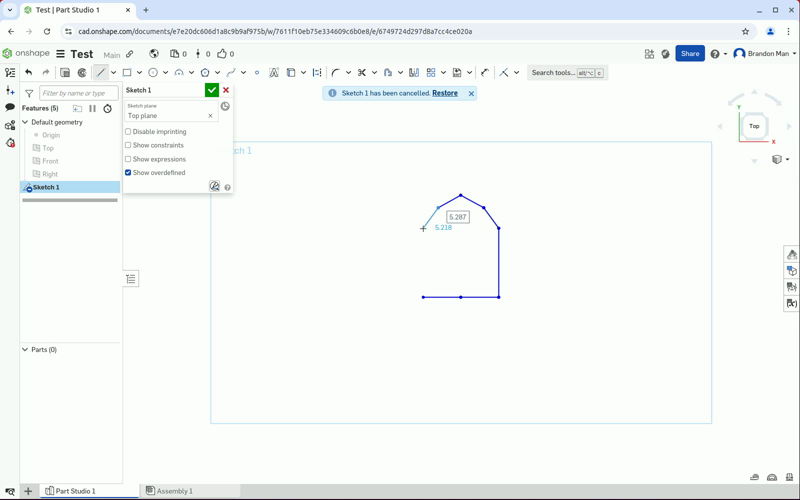
click(423, 228)
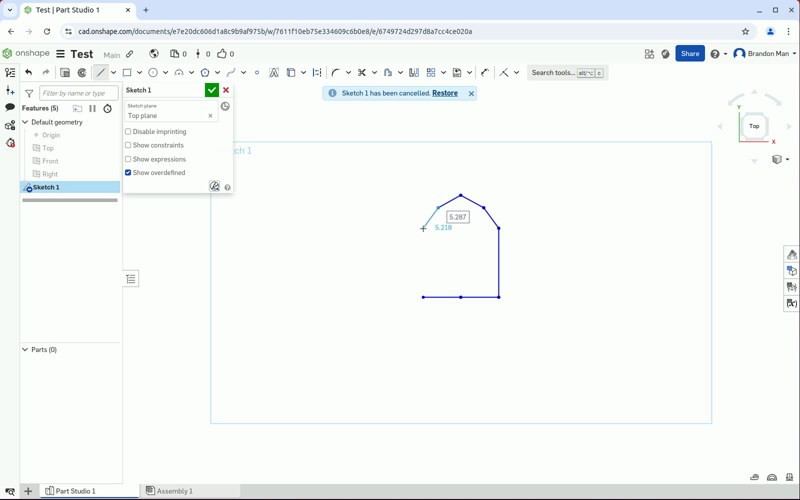
key_up(shift)
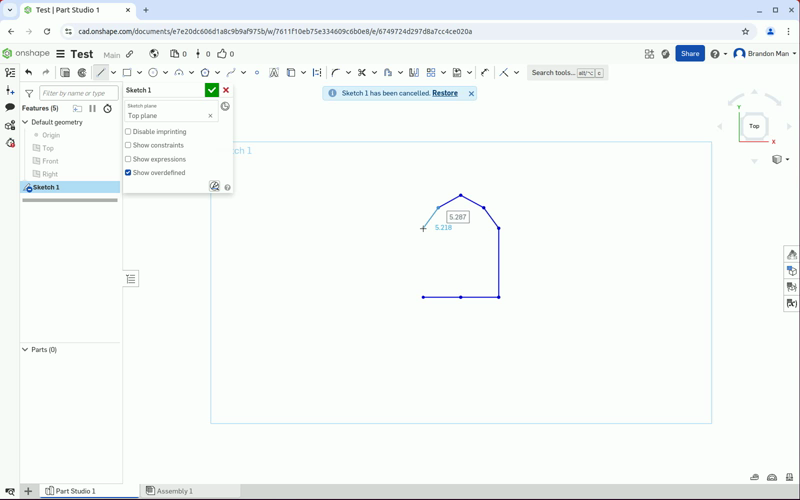
key_down(shift)
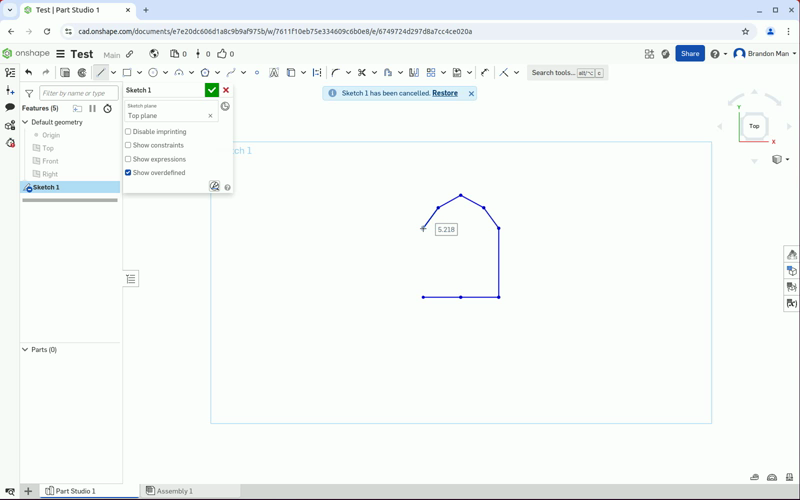
mouse_move(423, 297)
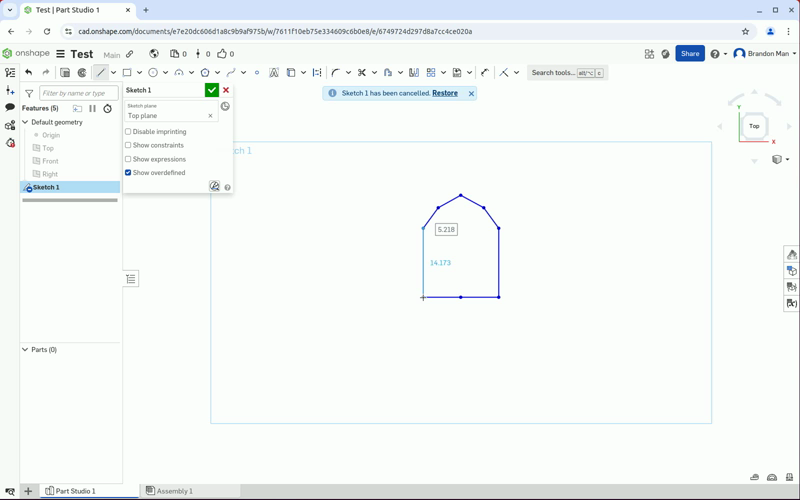
key_up(shift)
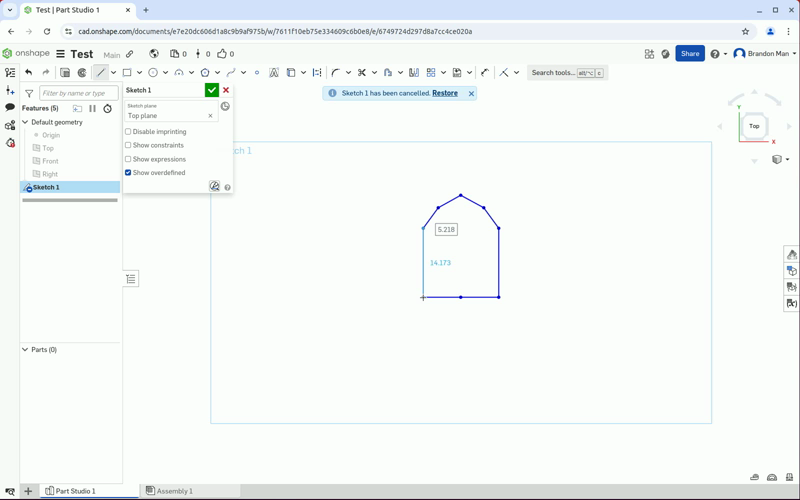
click(423, 297)
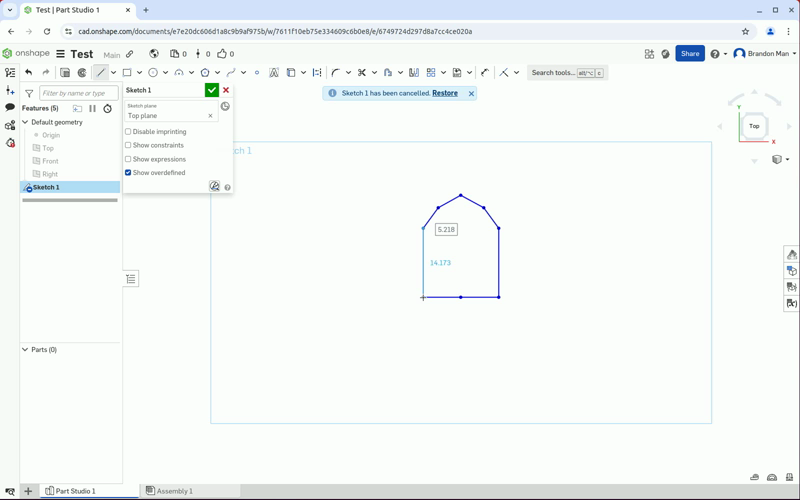
key(esc)
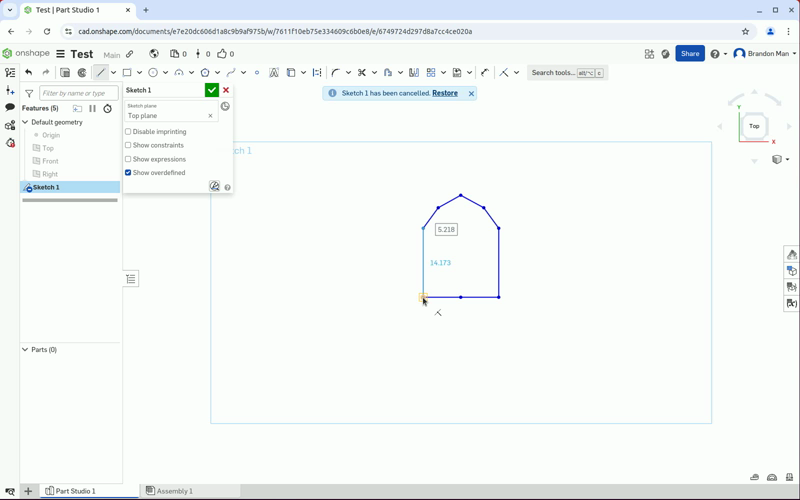
mouse_move(457, 288)
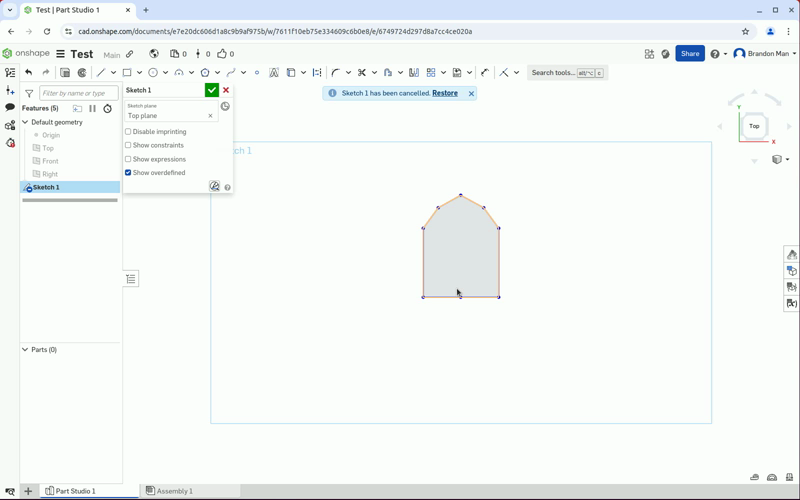
click(457, 288)
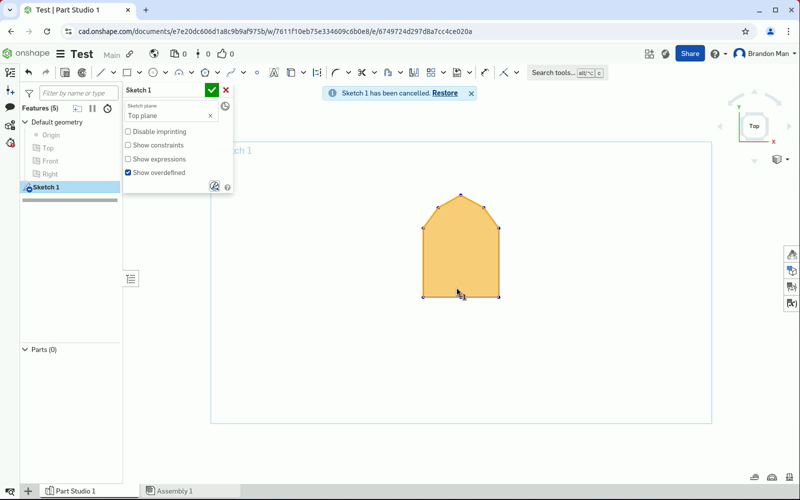
mouse_move(73, 352)
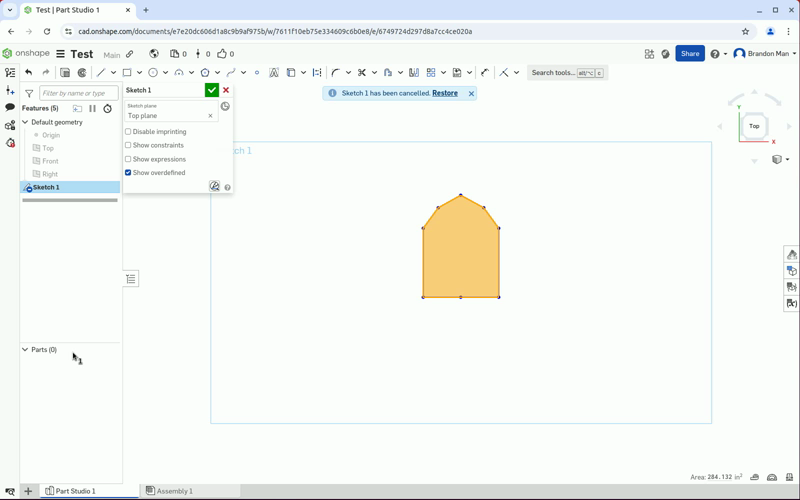
key(shift+y)
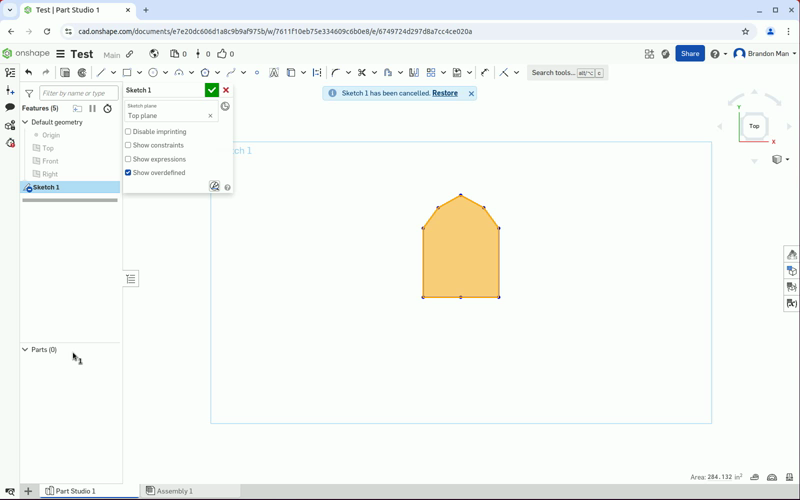
key(shift+e)
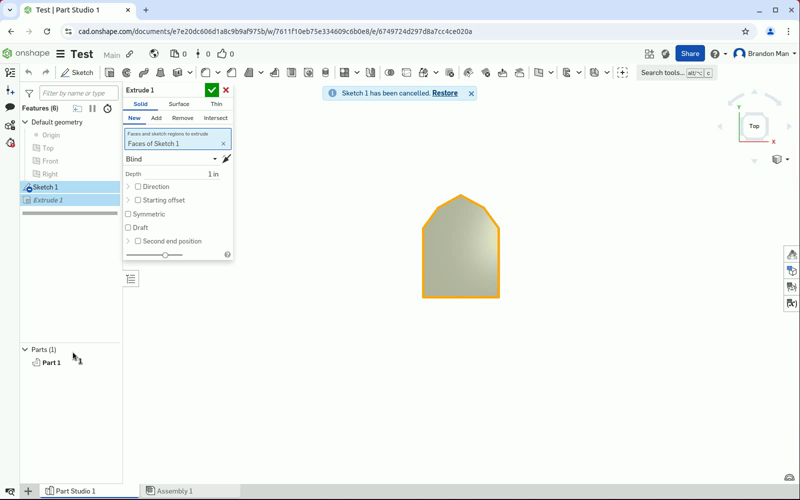
mouse_move(143, 106)
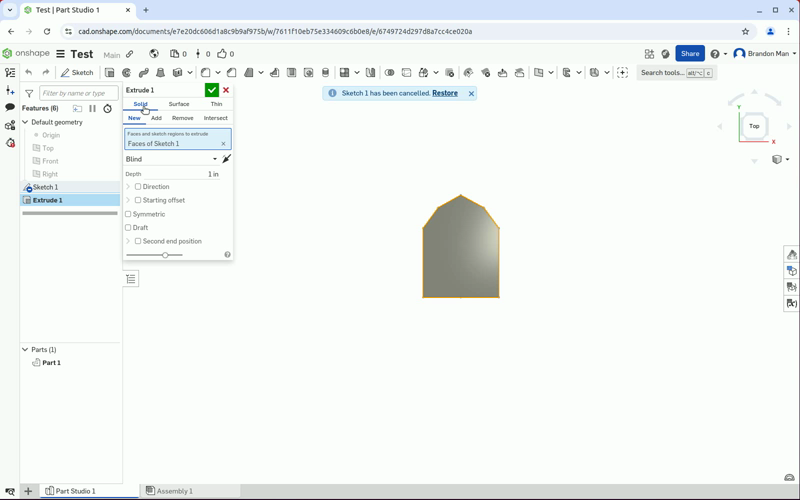
click(143, 106)
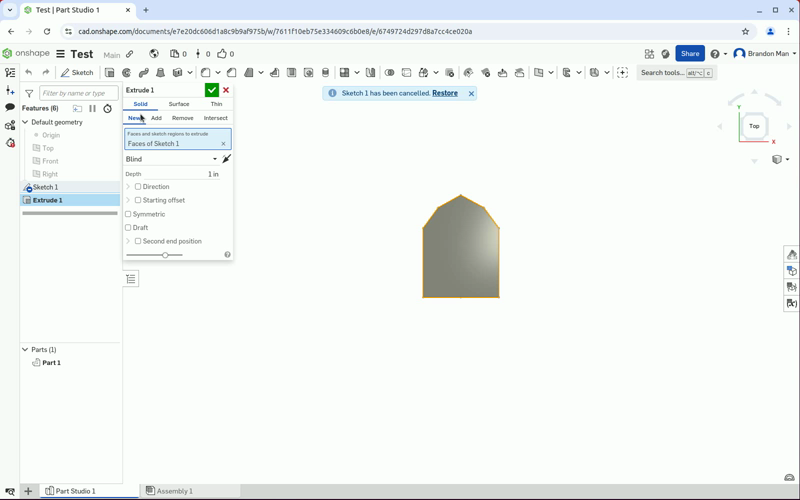
mouse_move(137, 120)
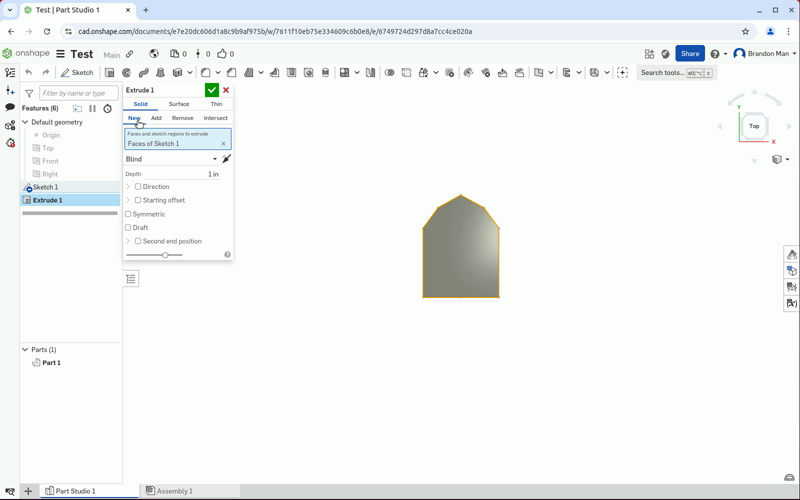
click(137, 120)
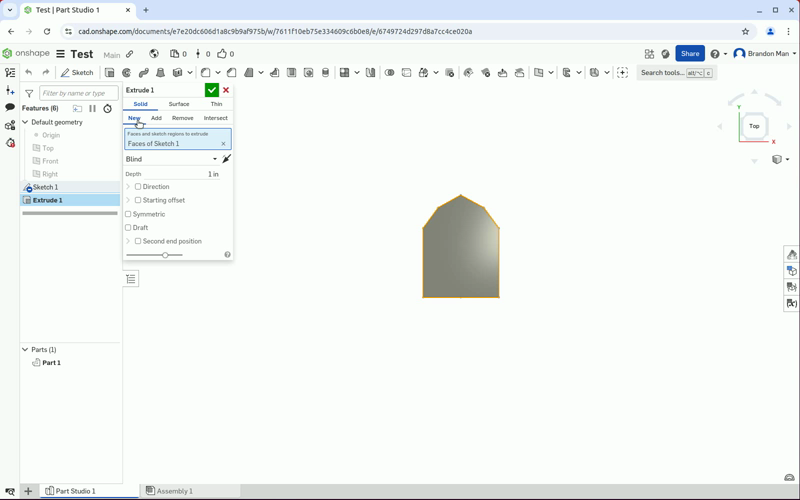
key(tab, 4)
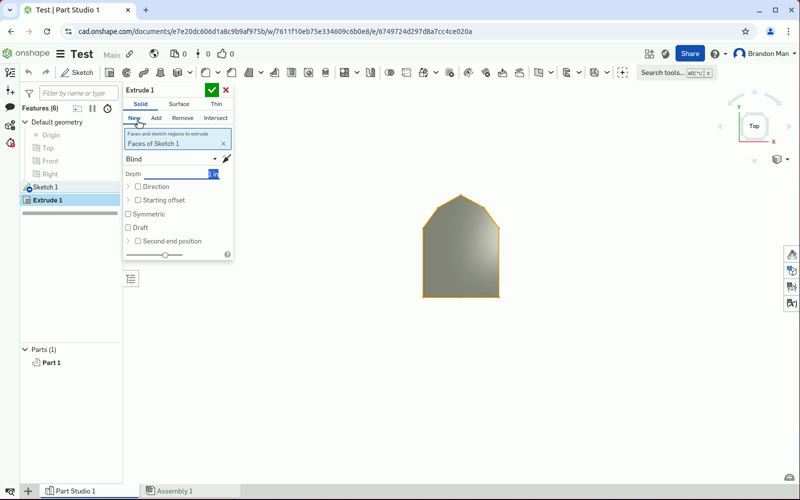
text(5.296)
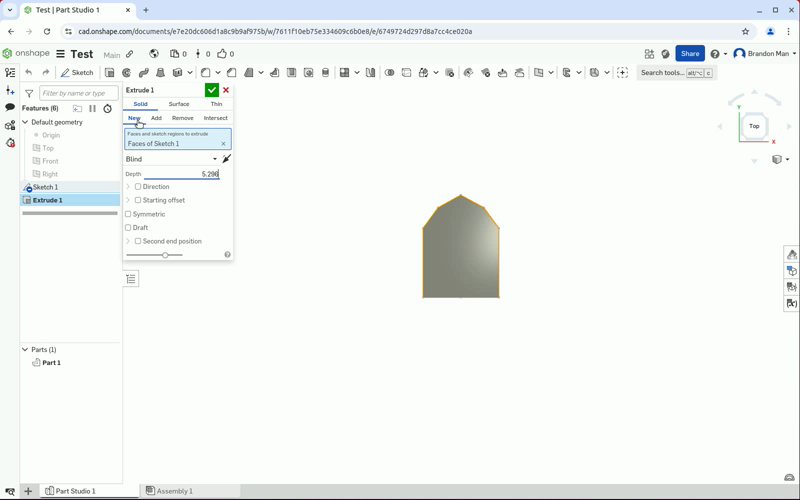
key(enter)
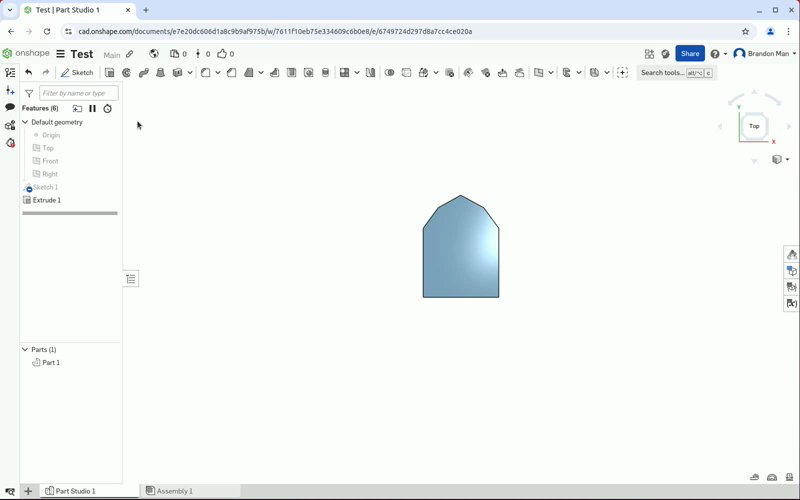
key(shift+h)
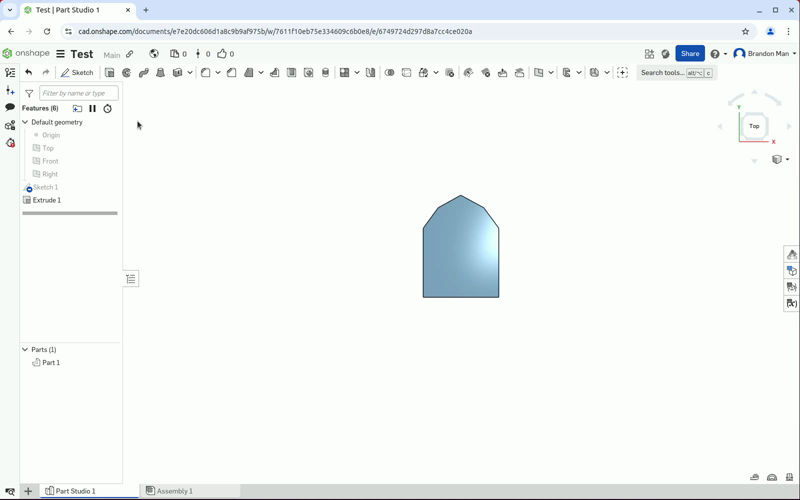
key(shift+h)
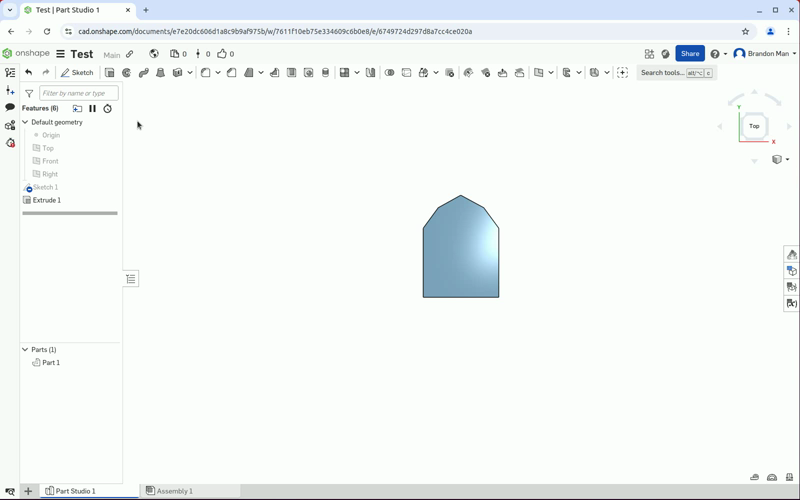
mouse_move(73, 189)
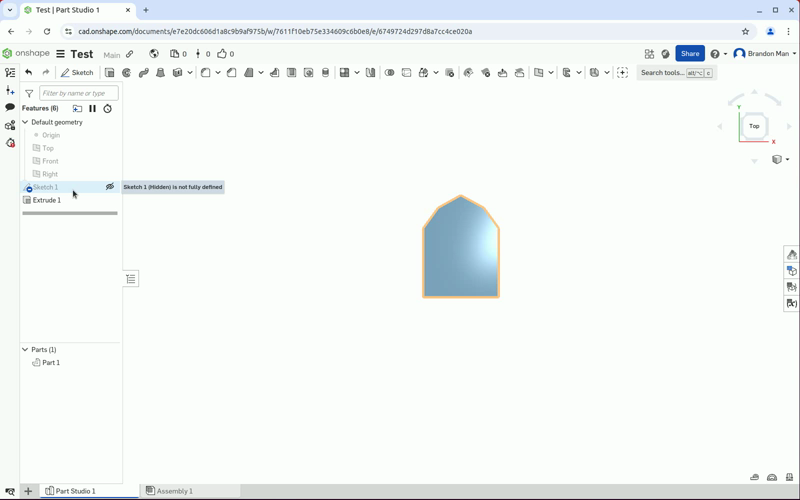
click(73, 189)
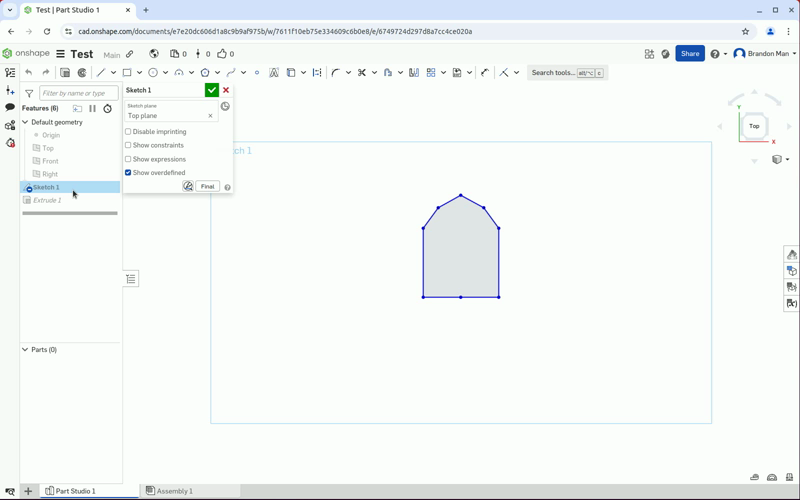
mouse_move(229, 92)
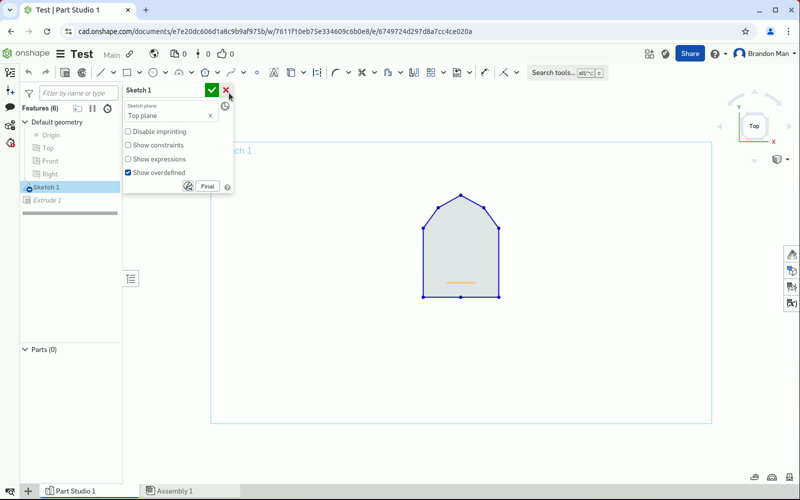
click(229, 92)
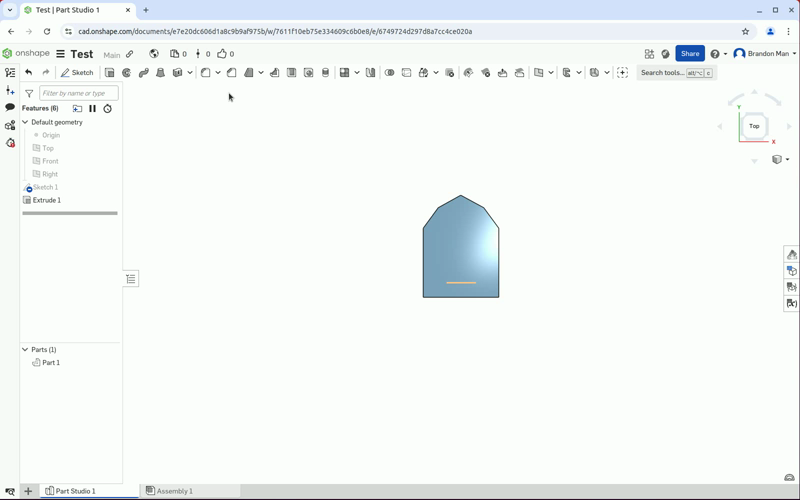
mouse_move(541, 75)
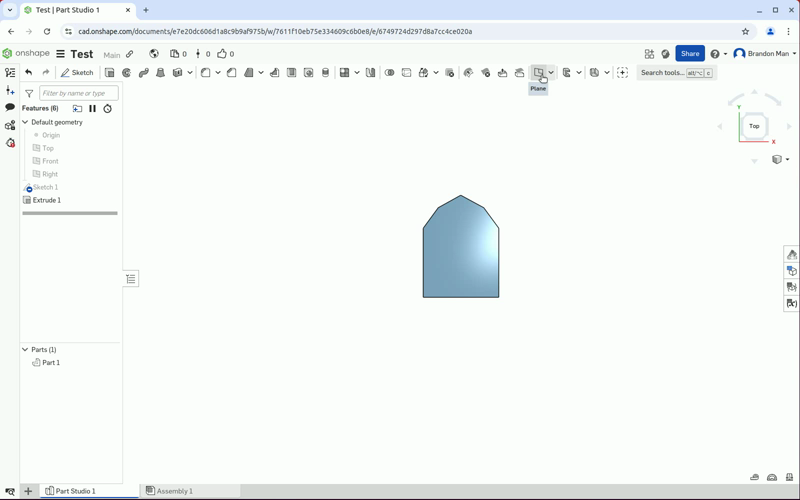
click(541, 75)
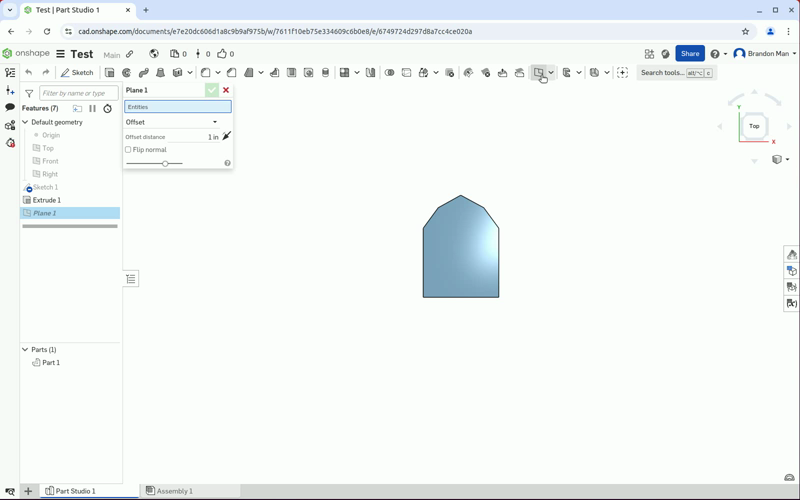
mouse_move(73, 150)
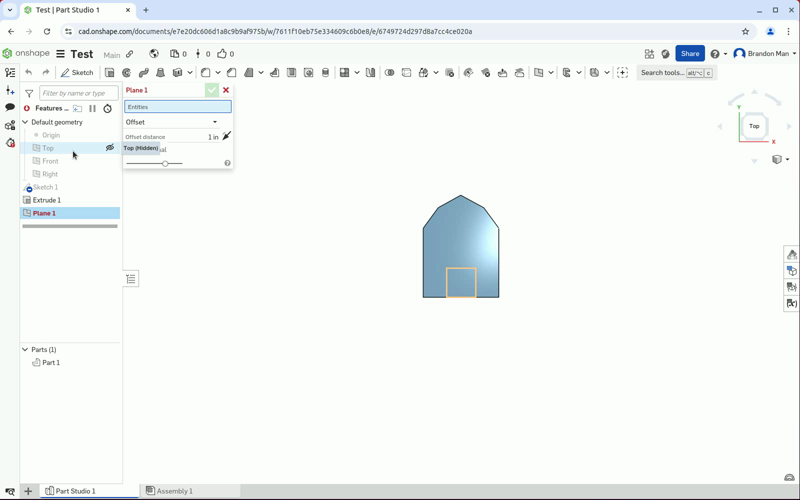
click(73, 150)
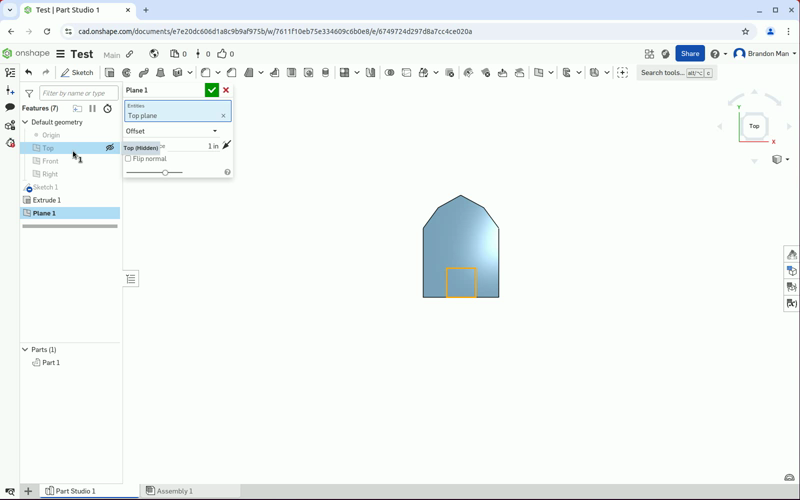
key(tab, 2)
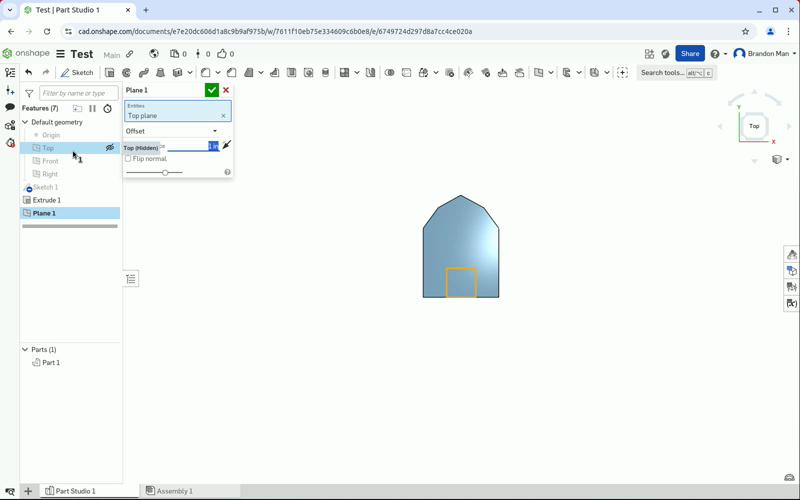
text(5.299)
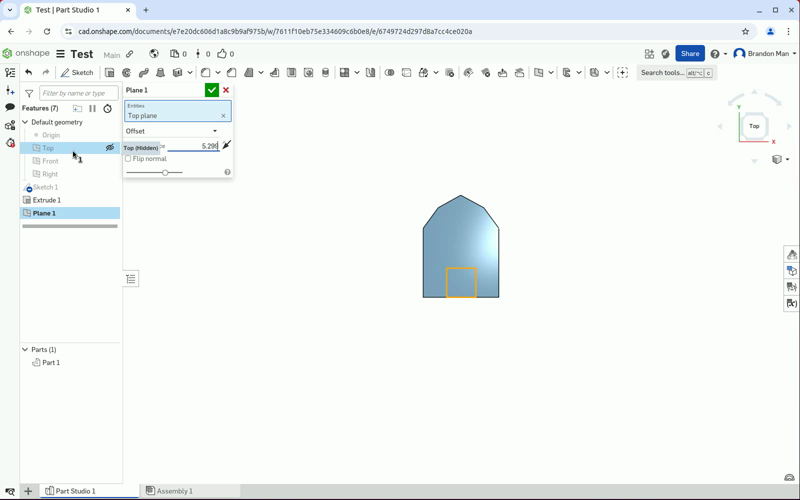
key(enter, 2)
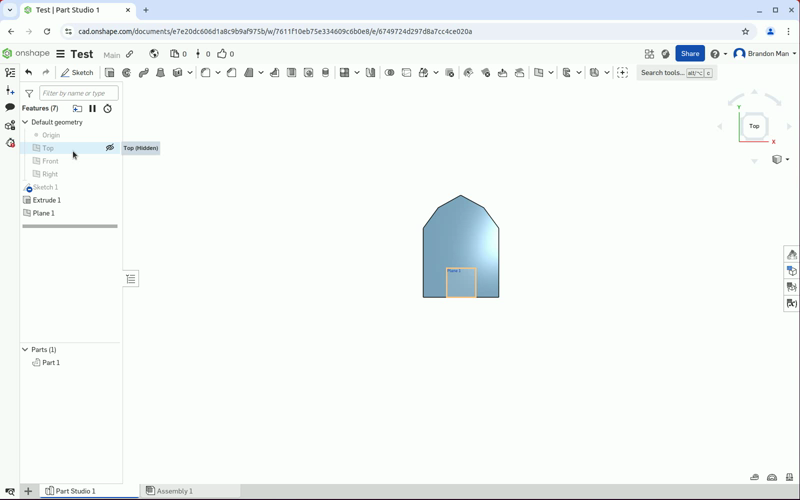
key(shift+s)
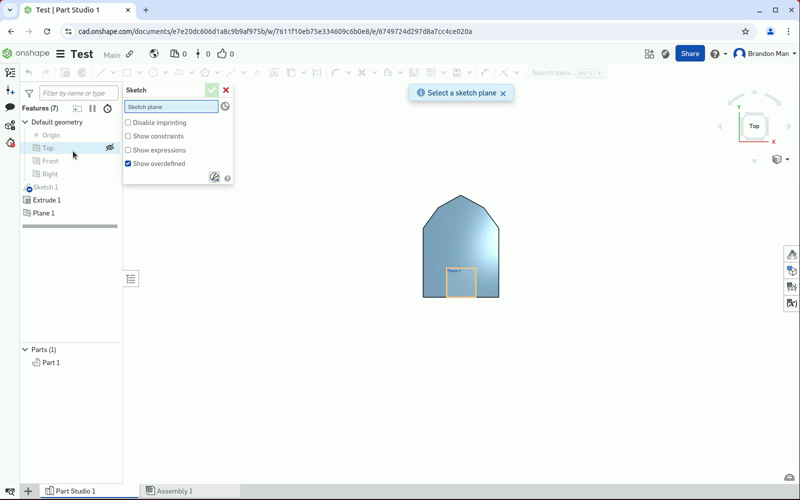
mouse_move(73, 215)
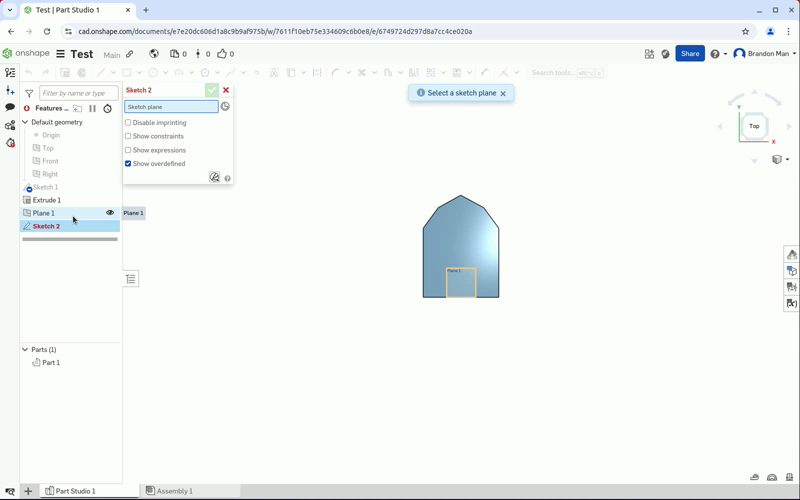
click(73, 215)
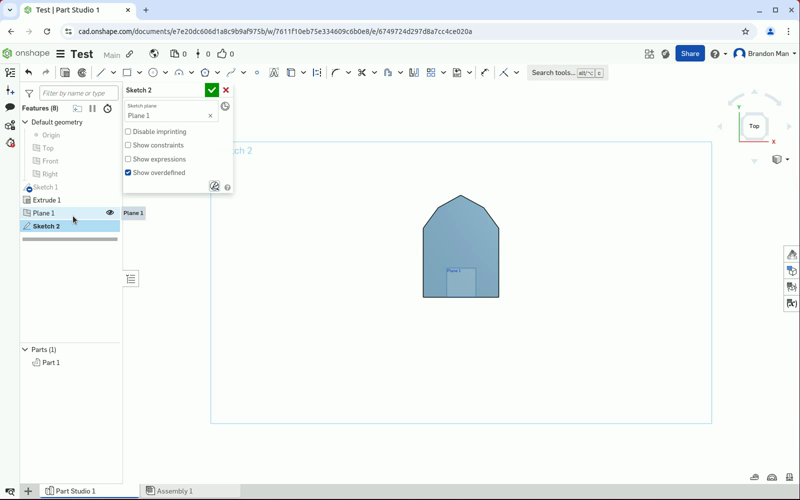
mouse_move(73, 352)
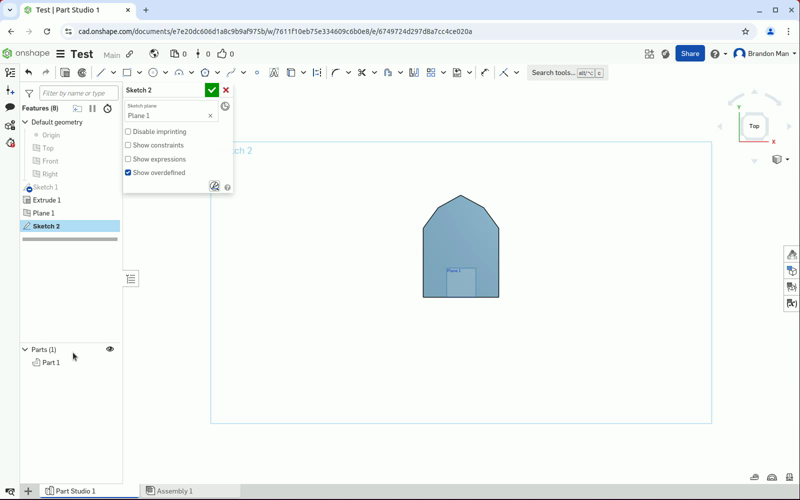
key(y)
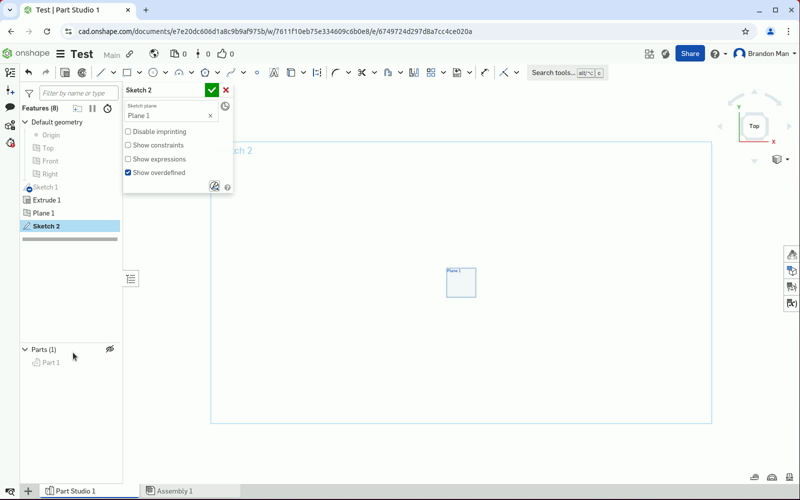
key(l)
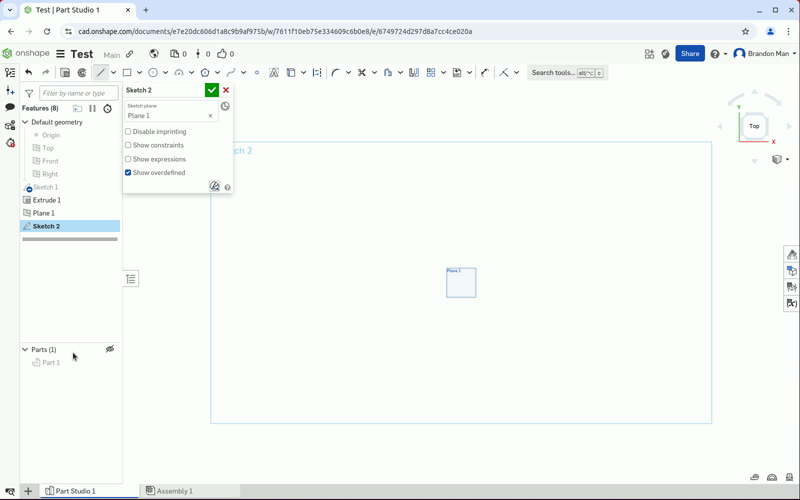
key_down(shift)
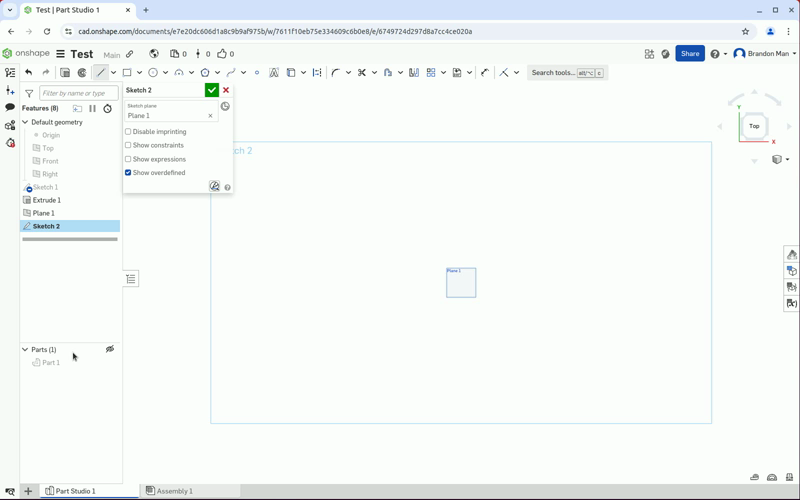
mouse_move(427, 318)
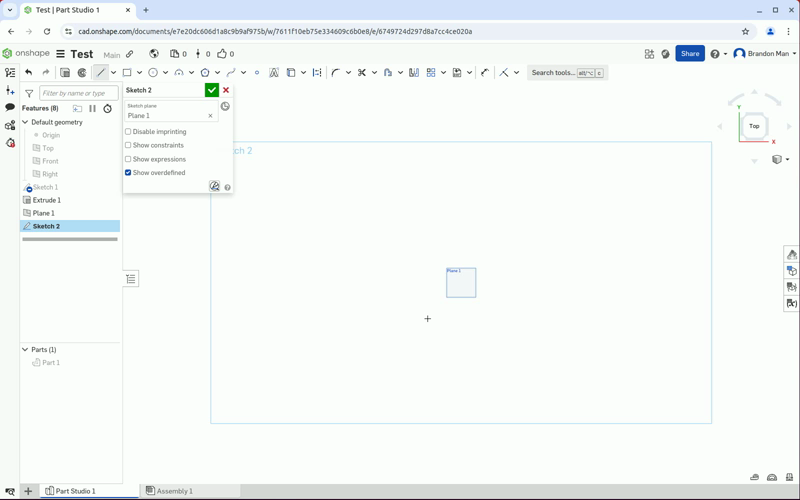
click(427, 318)
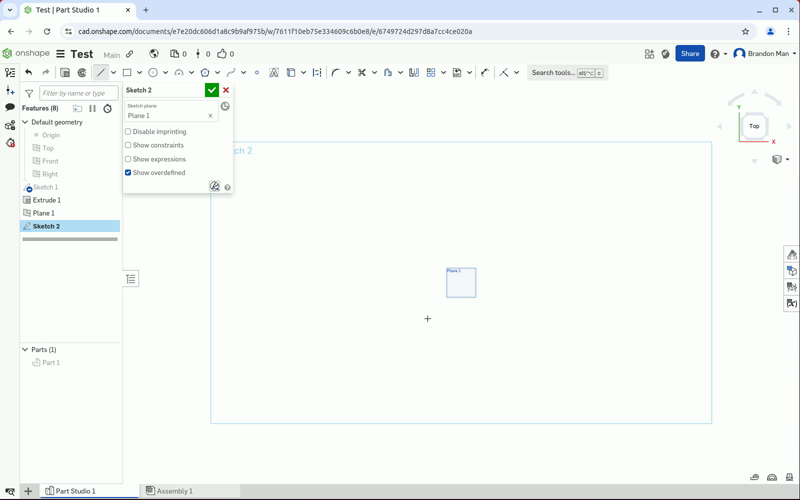
key_up(shift)
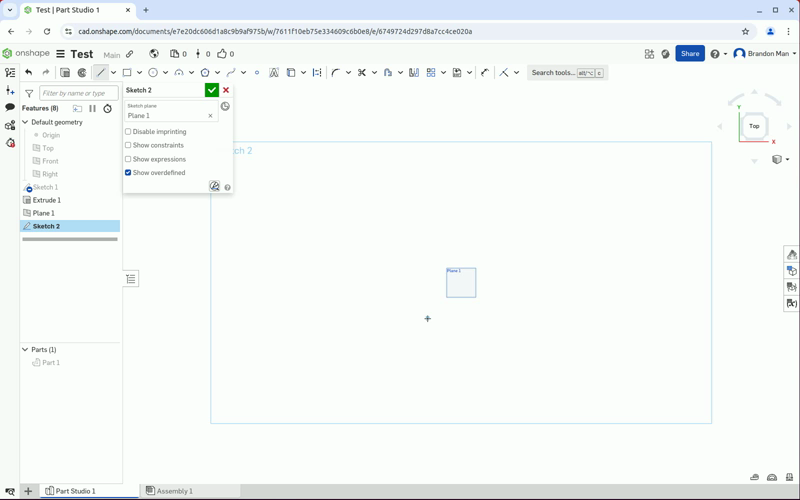
key_down(shift)
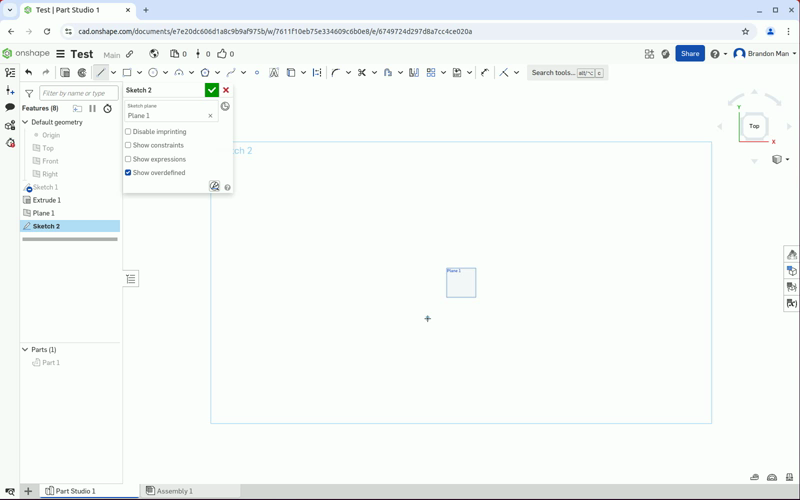
mouse_move(494, 318)
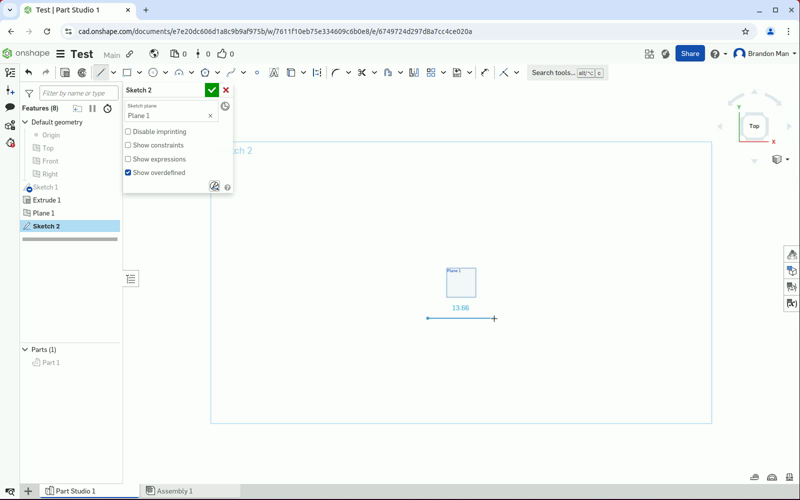
click(494, 318)
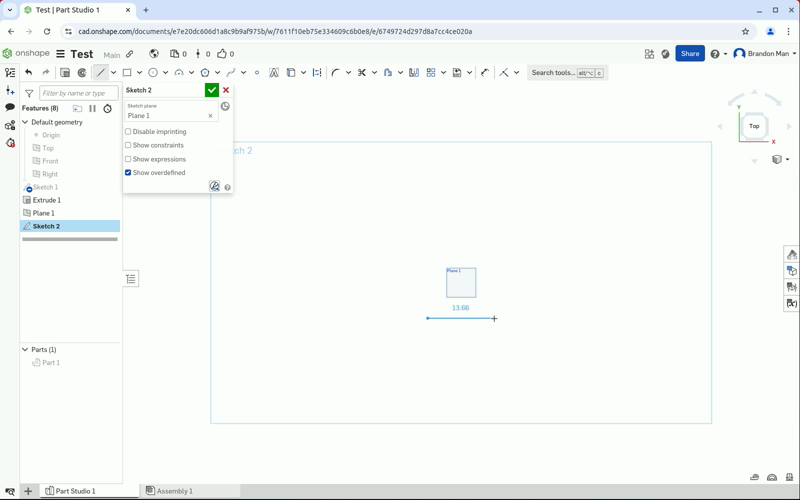
key_up(shift)
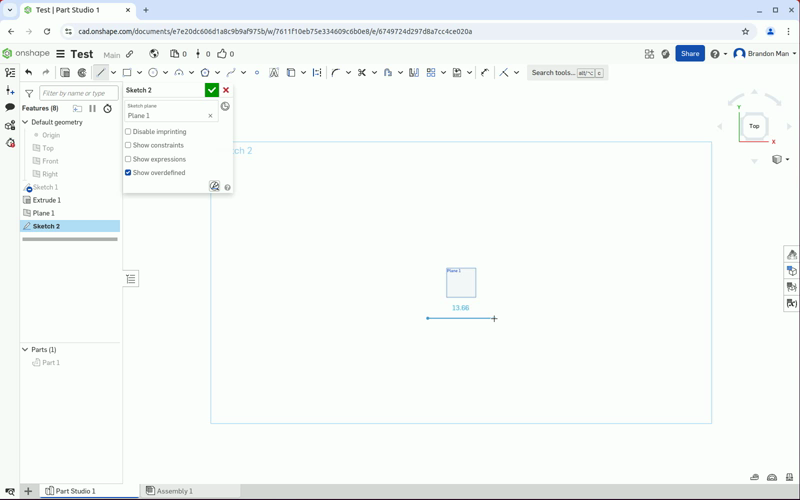
key_down(shift)
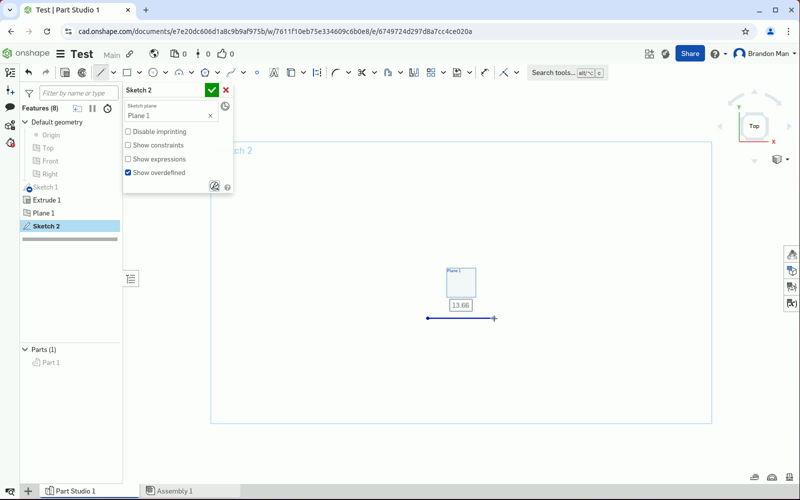
mouse_move(524, 318)
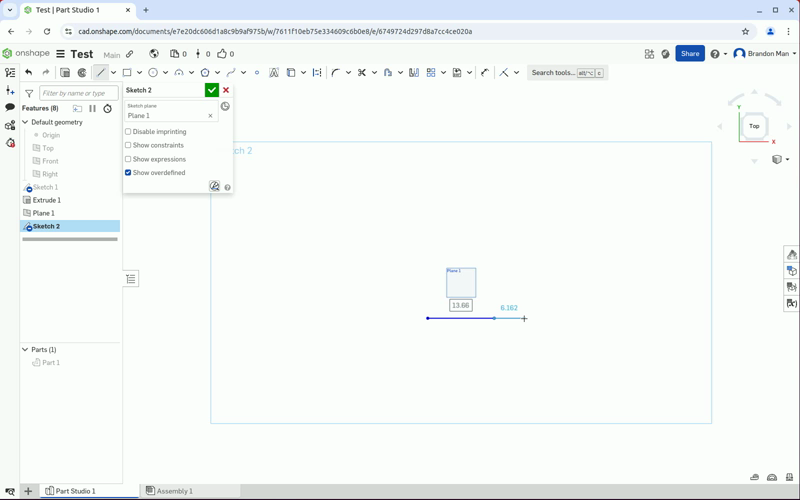
mouse_move(494, 260)
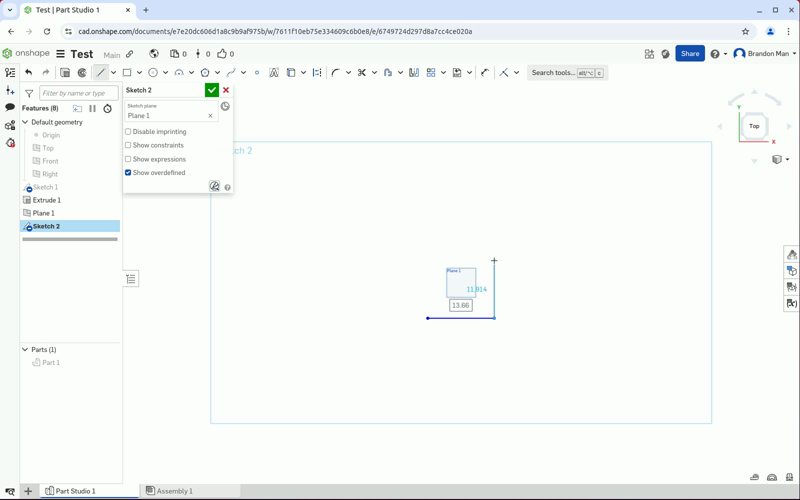
click(494, 260)
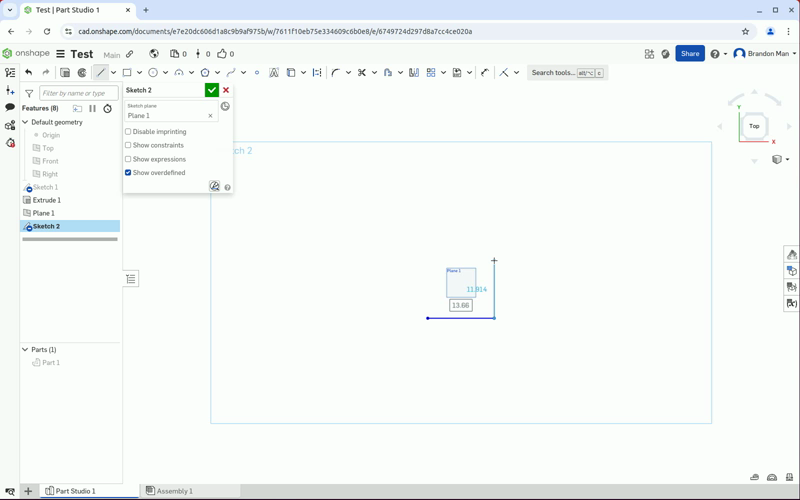
key_up(shift)
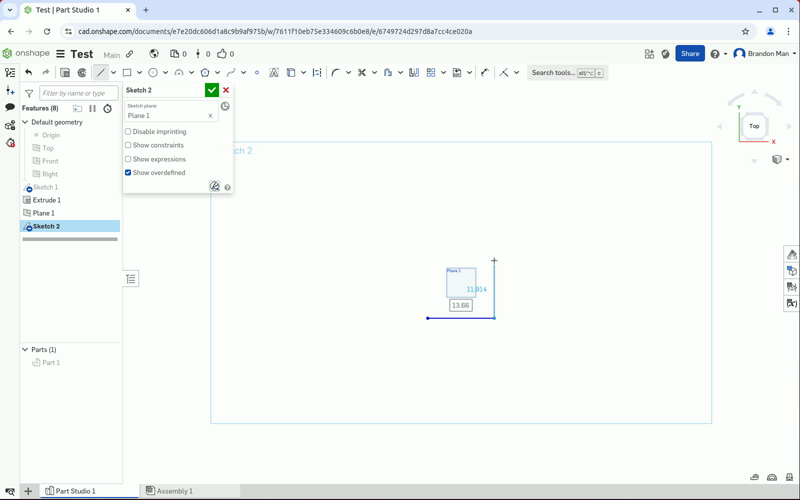
key_down(shift)
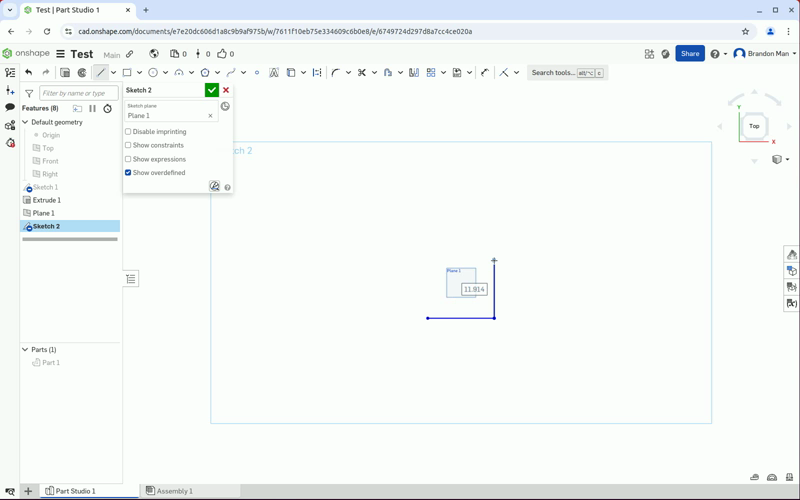
mouse_move(427, 260)
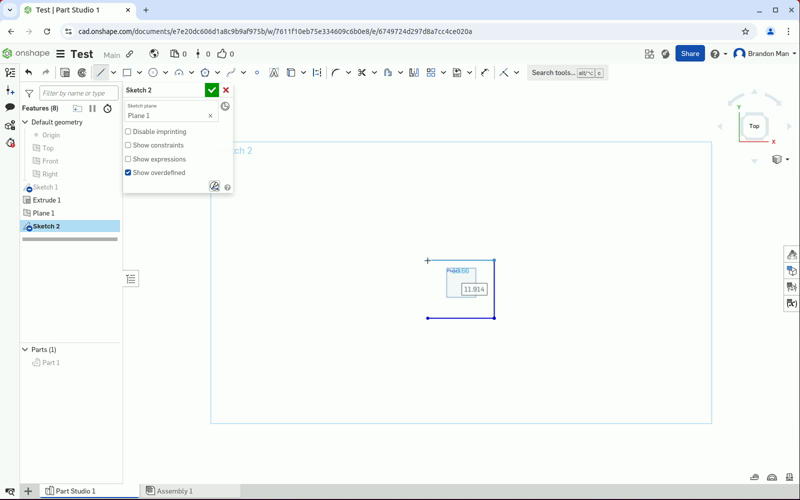
click(427, 260)
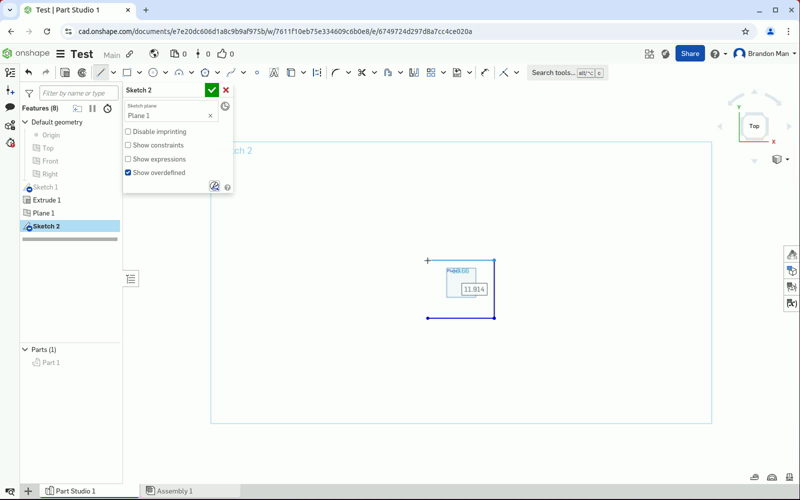
key_up(shift)
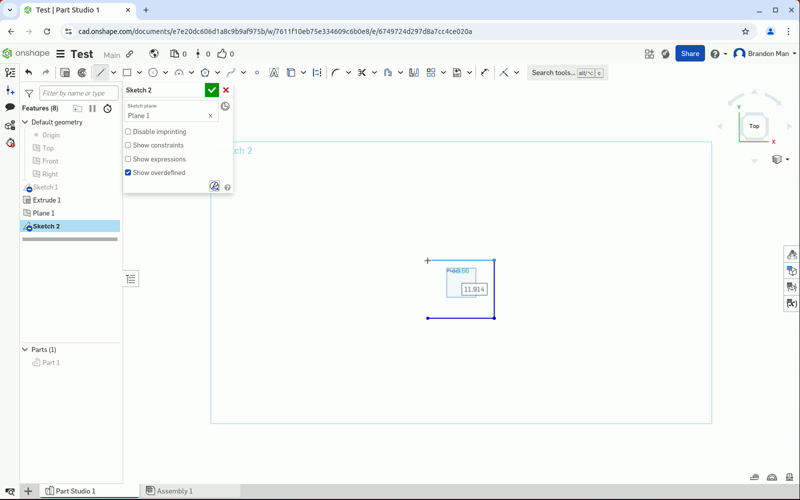
mouse_move(457, 260)
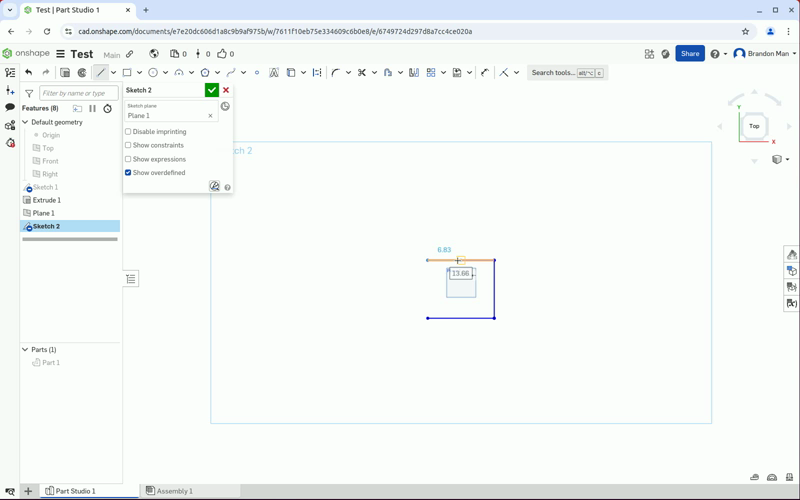
key_down(shift)
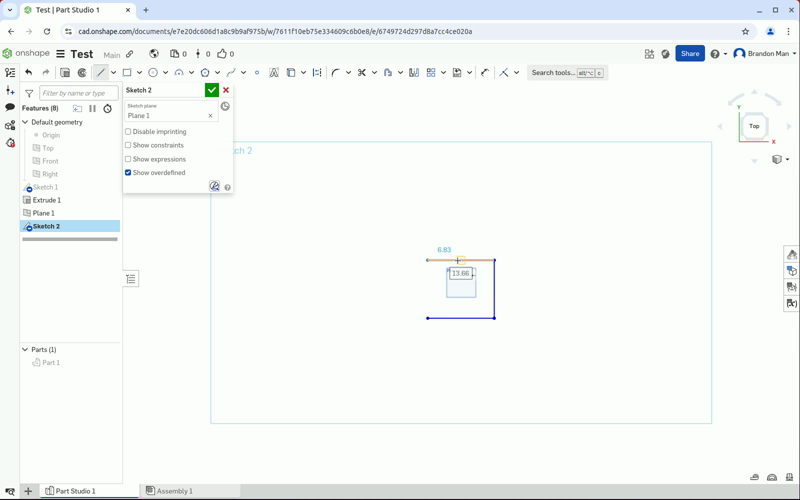
mouse_move(427, 318)
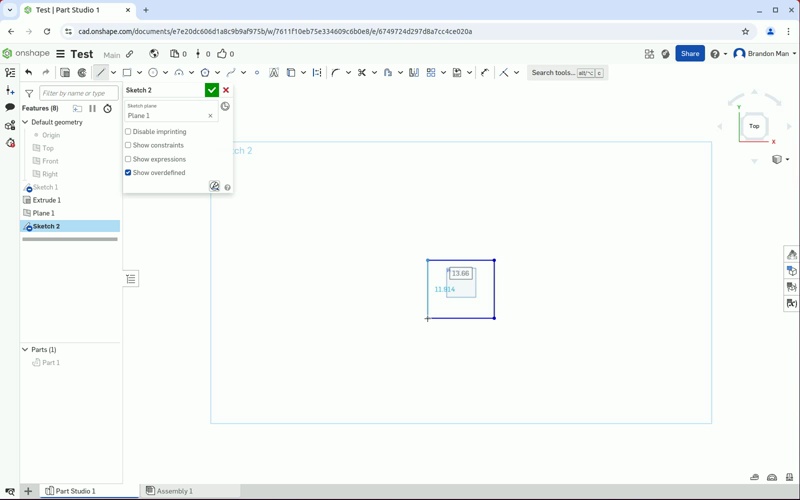
key_up(shift)
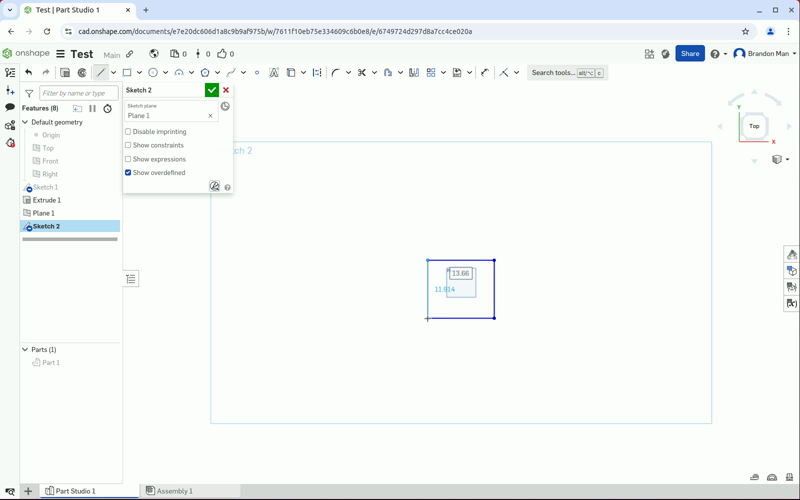
click(427, 318)
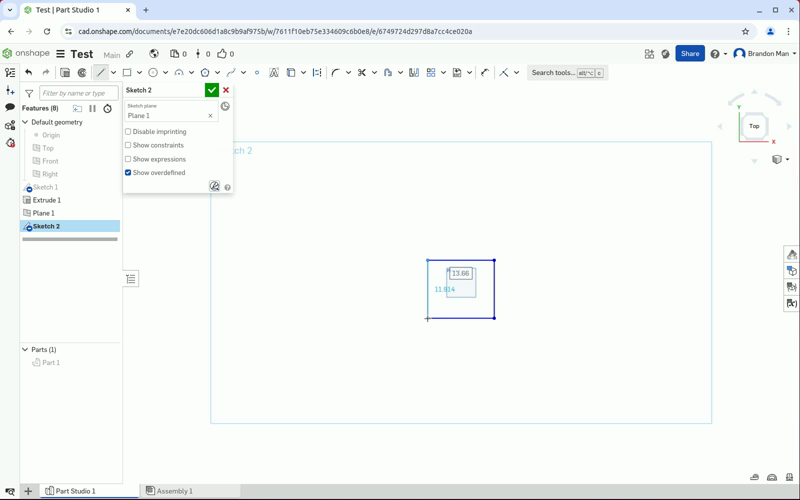
key(esc)
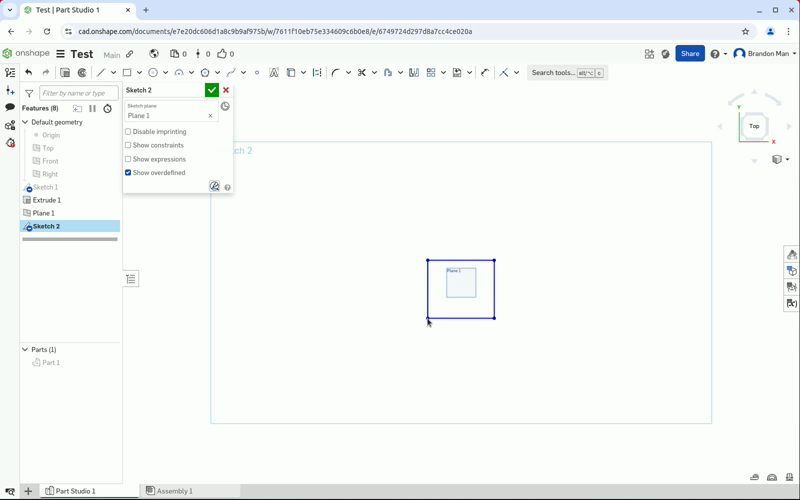
mouse_move(472, 302)
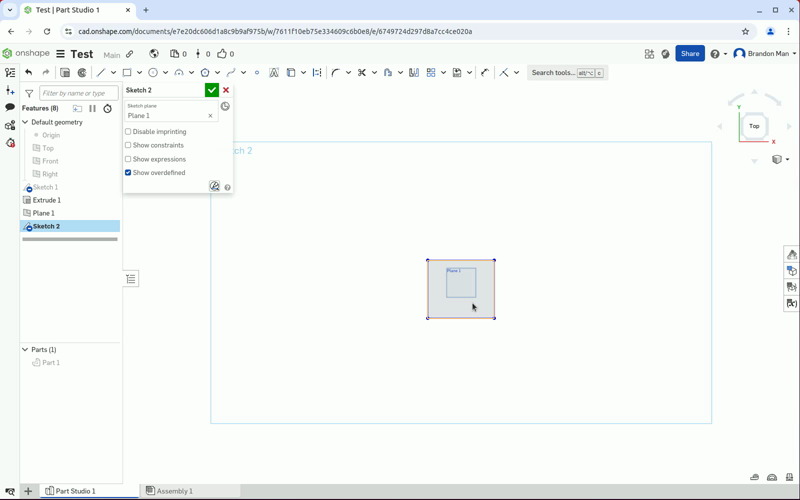
click(472, 302)
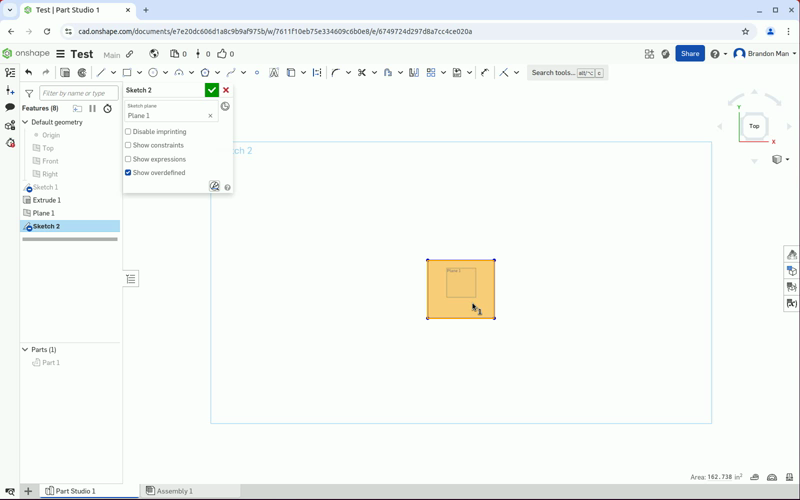
mouse_move(73, 352)
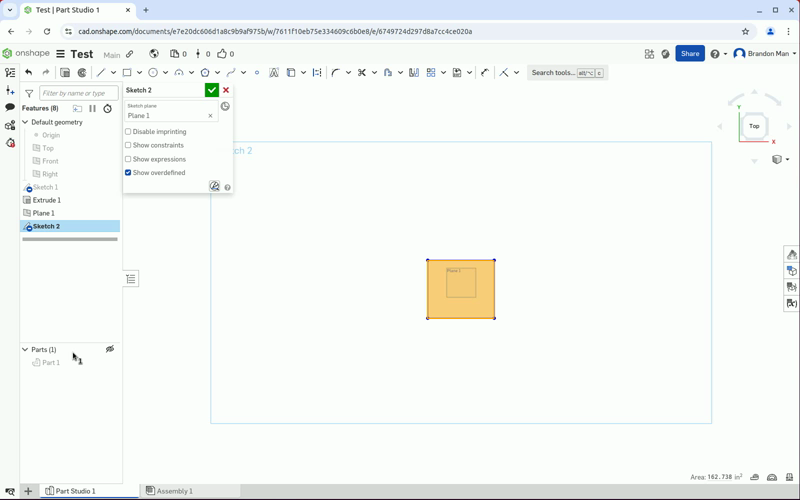
key(shift+y)
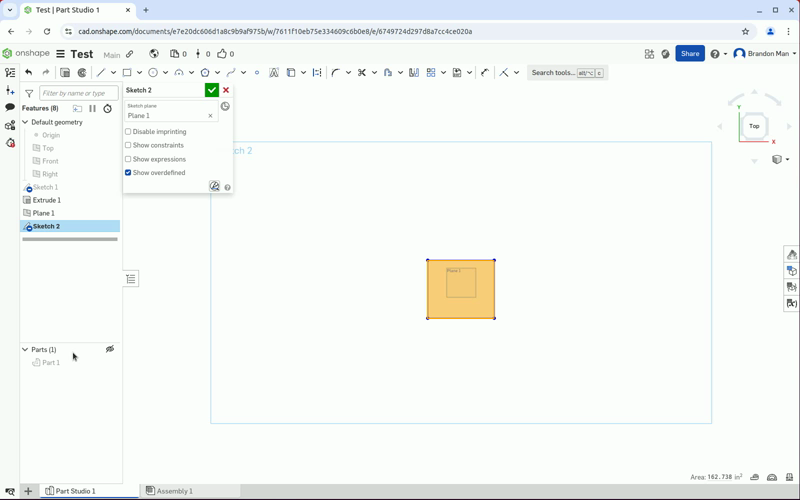
key(shift+e)
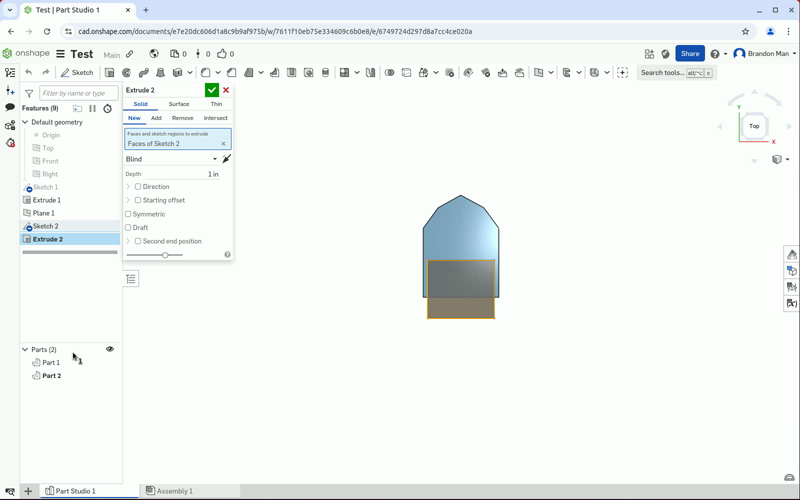
mouse_move(143, 106)
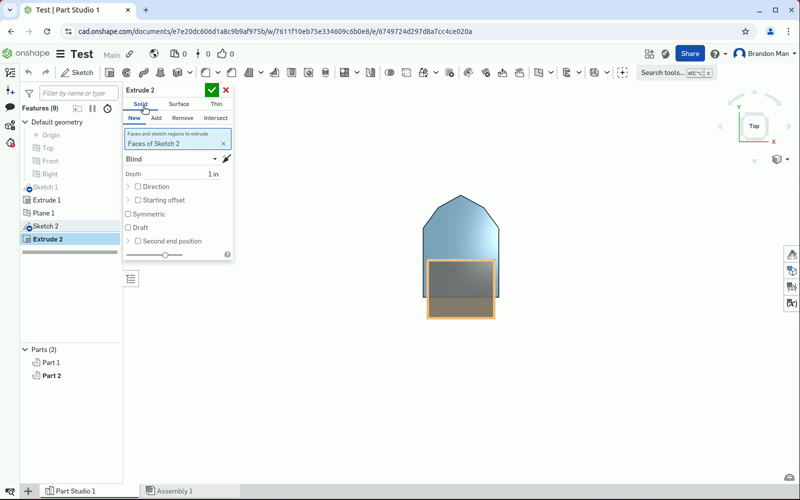
click(143, 106)
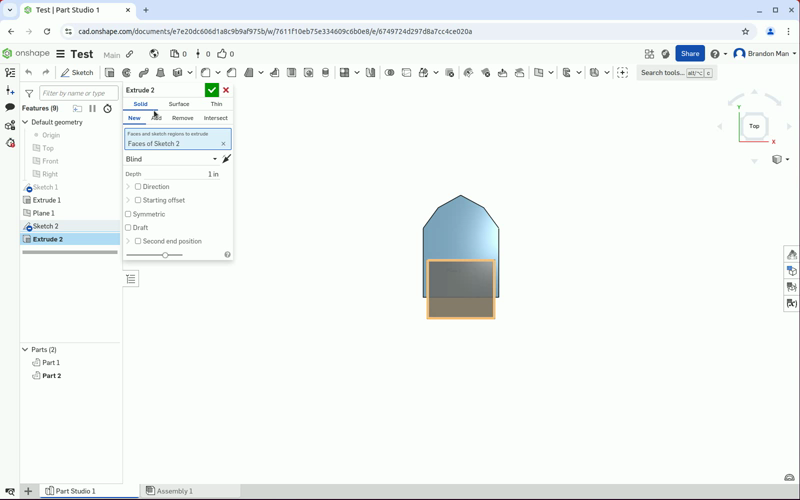
mouse_move(186, 120)
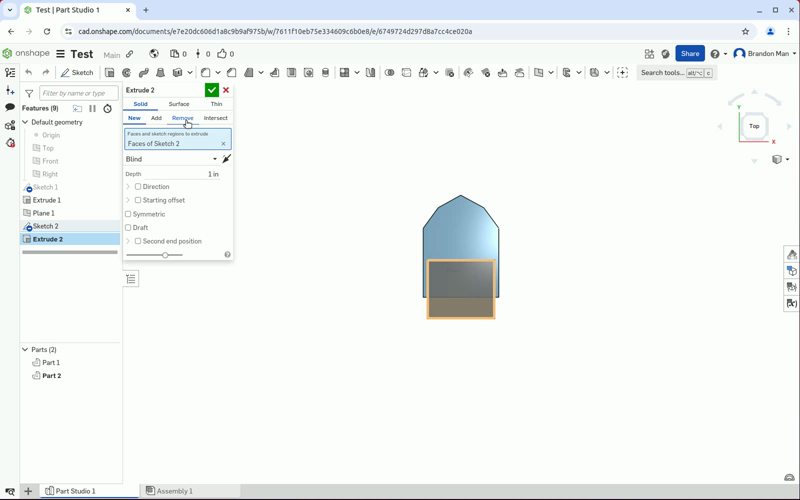
click(186, 120)
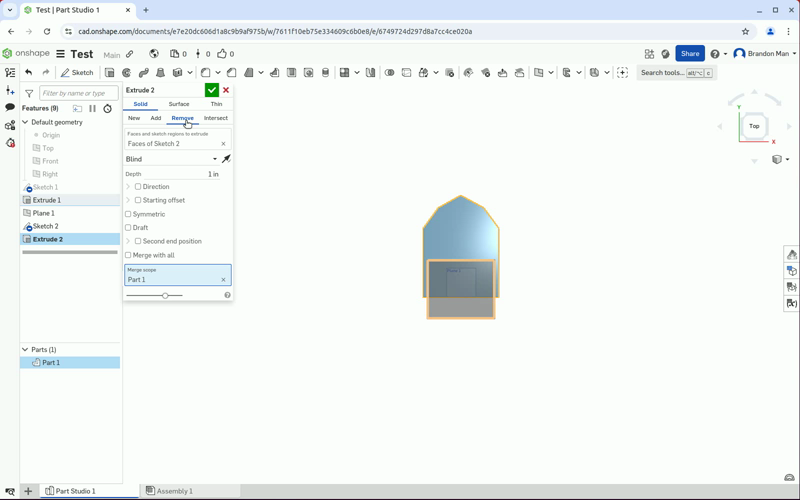
key(tab, 4)
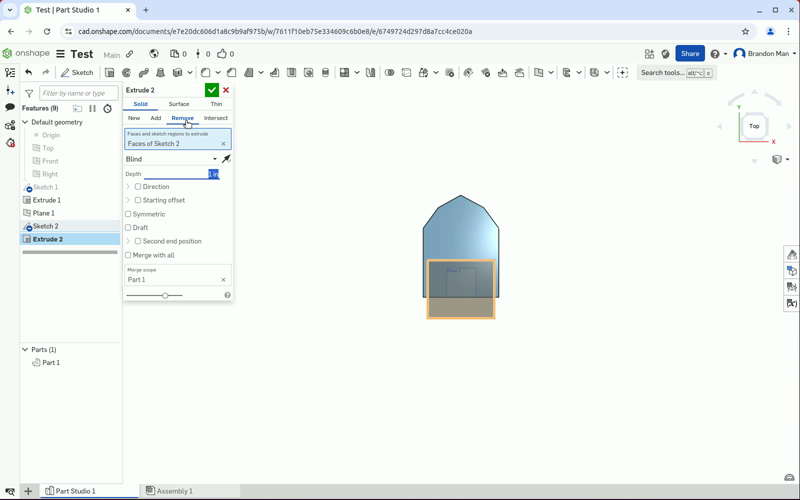
text(6.499)
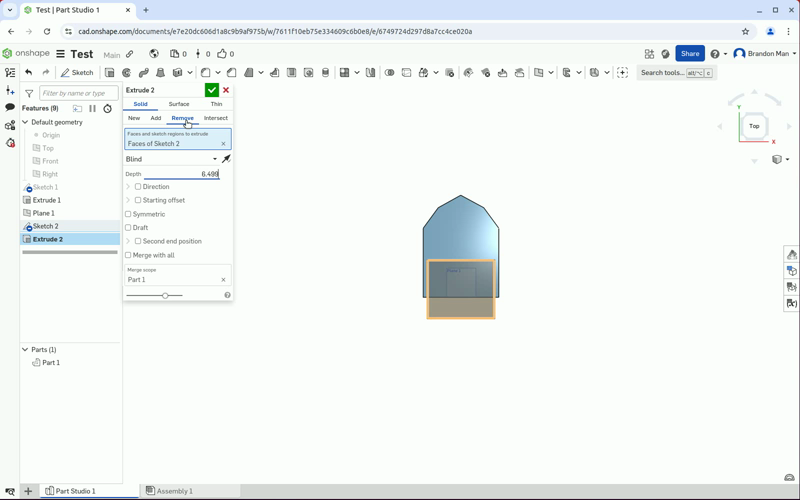
key(tab, 6)
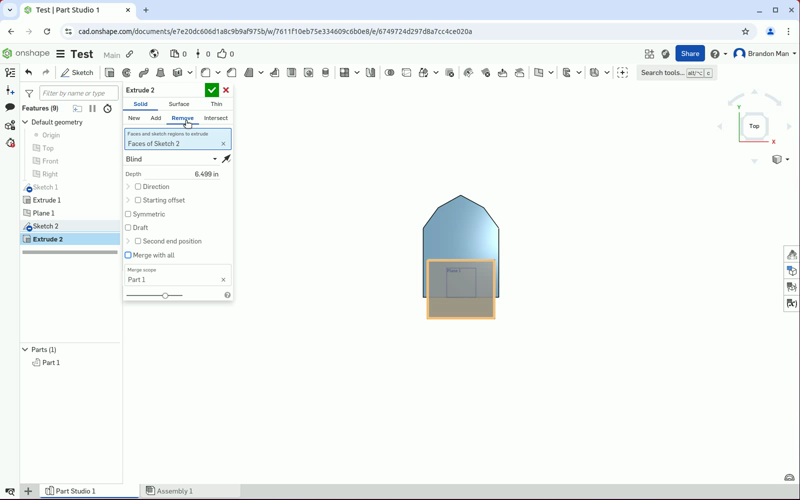
key(space)
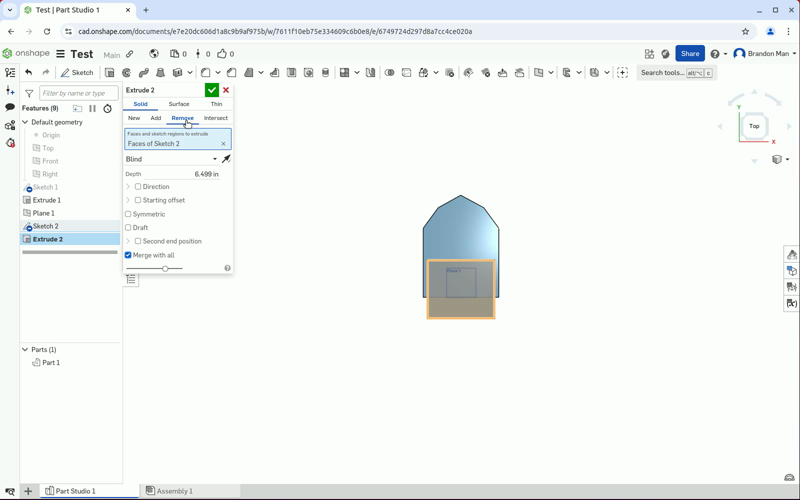
key(enter)
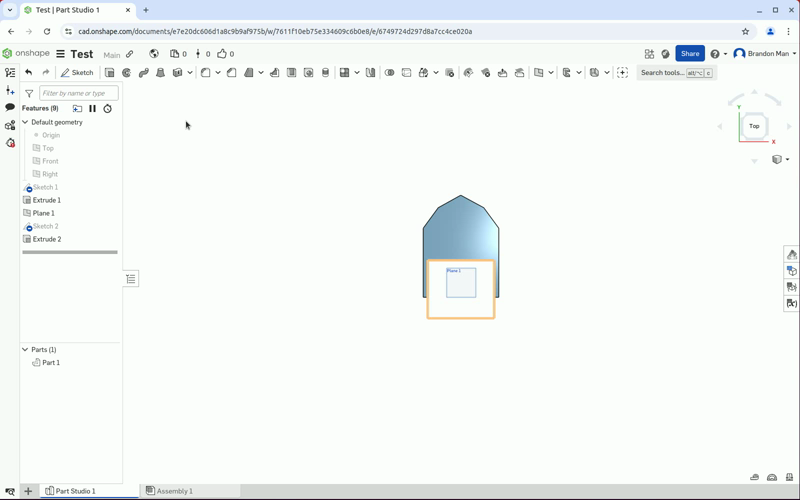
key(shift+h)
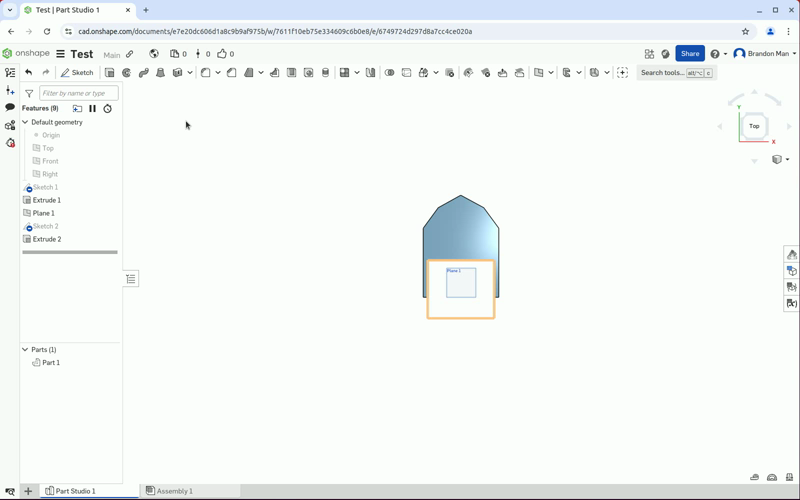
key(shift+h)
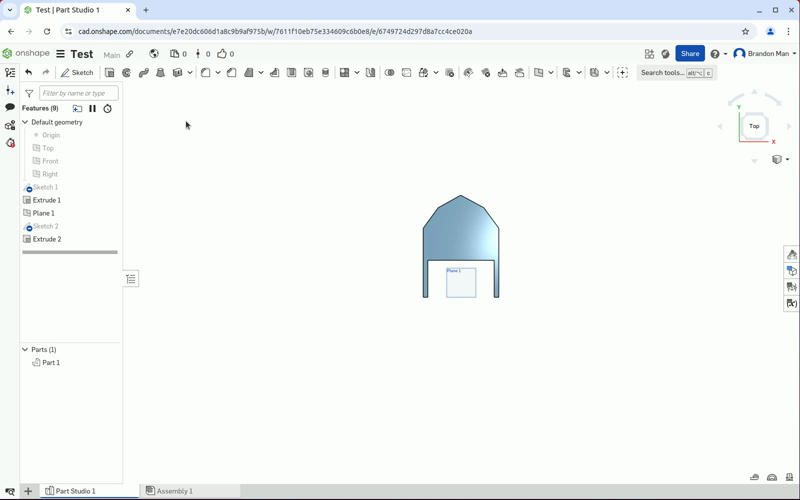
mouse_move(73, 189)
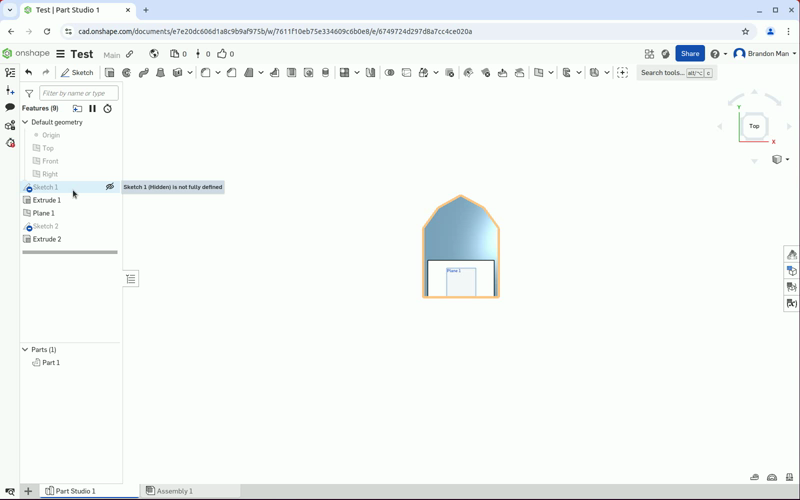
click(73, 189)
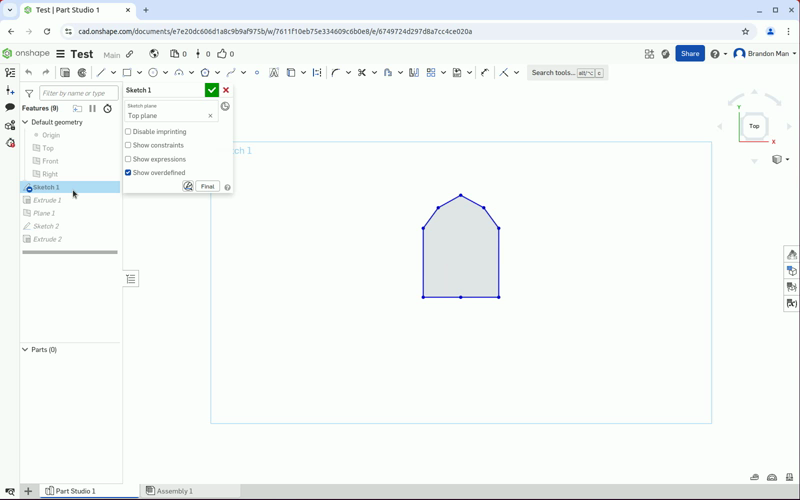
mouse_move(229, 92)
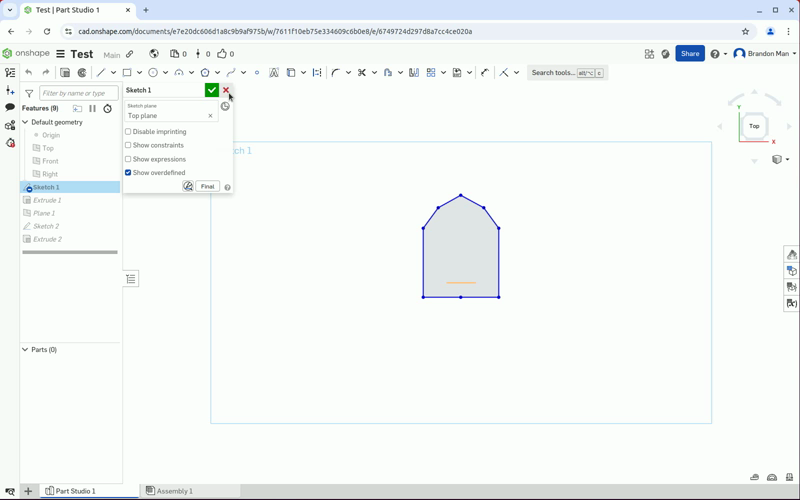
click(229, 92)
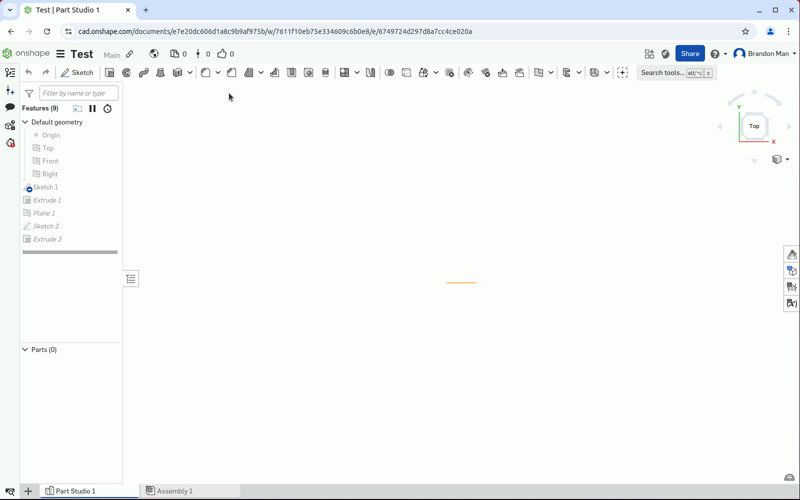
key(shift+s)
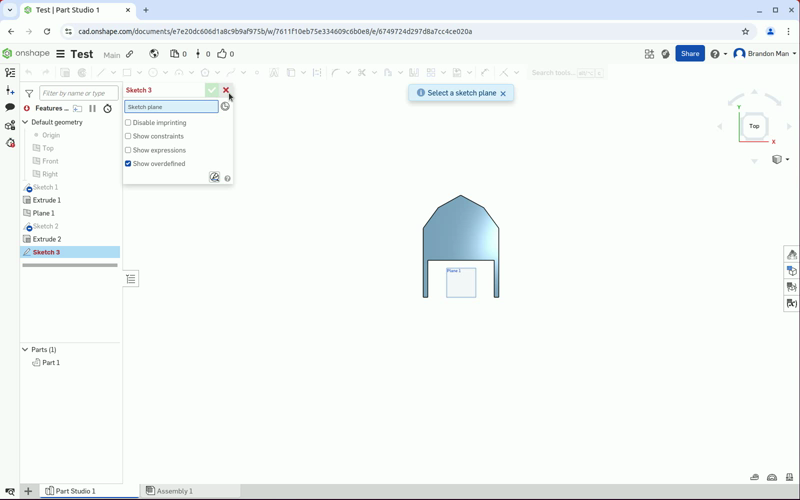
mouse_move(73, 215)
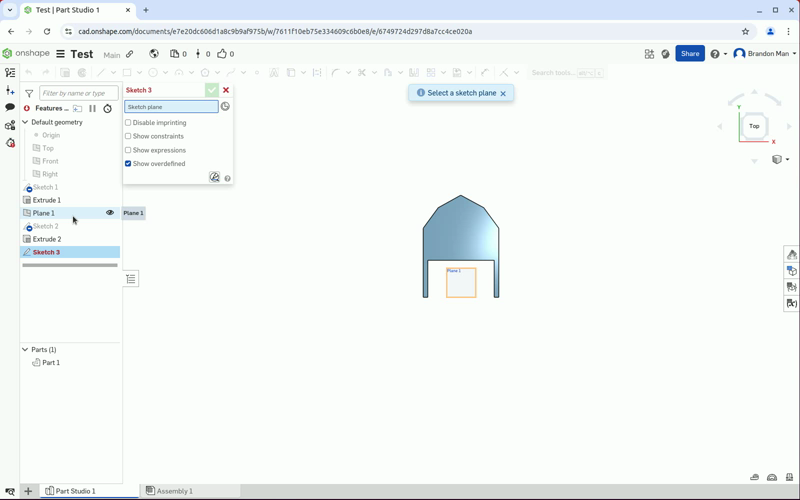
click(73, 215)
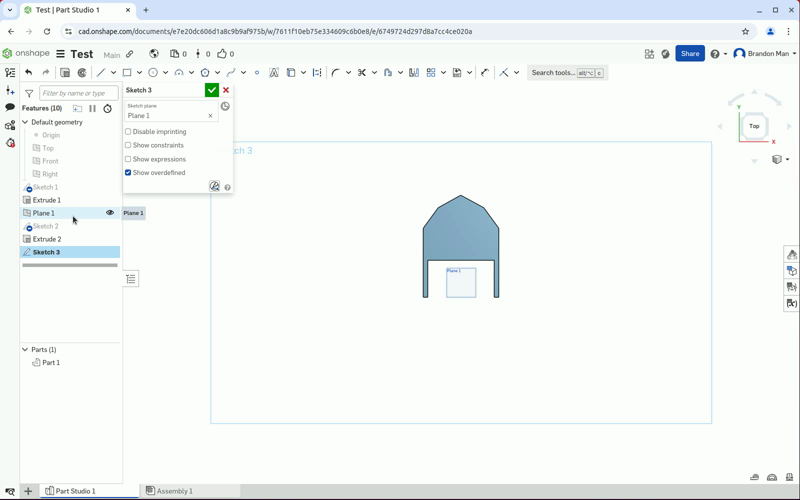
mouse_move(73, 352)
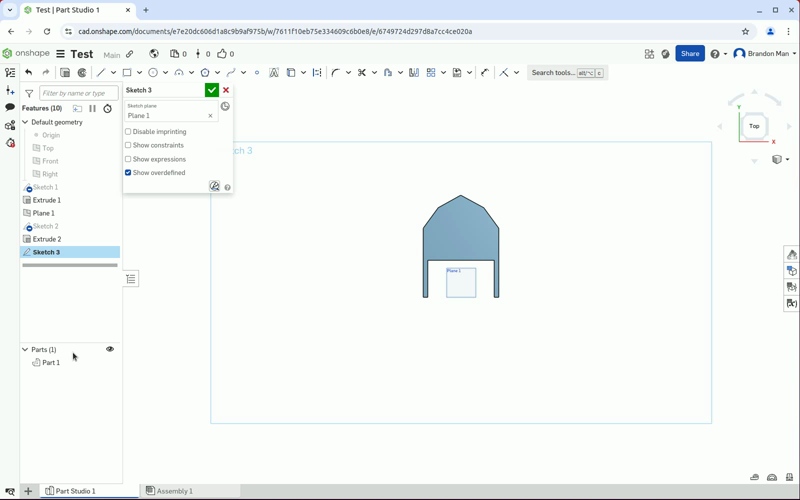
key(y)
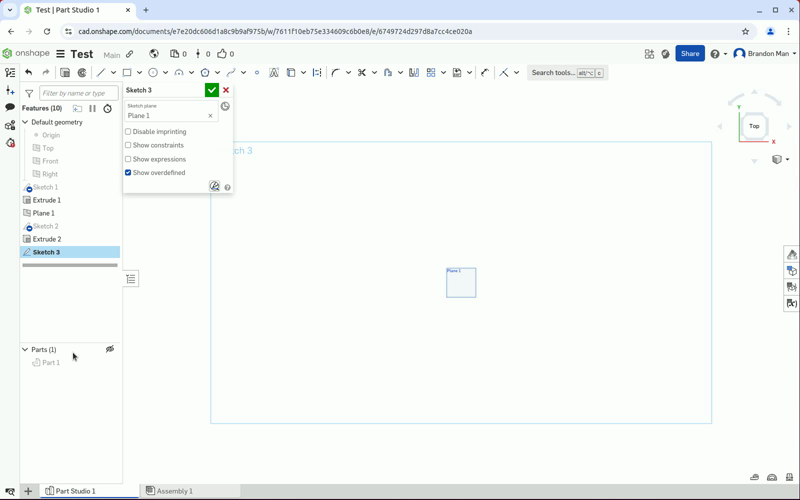
key(l)
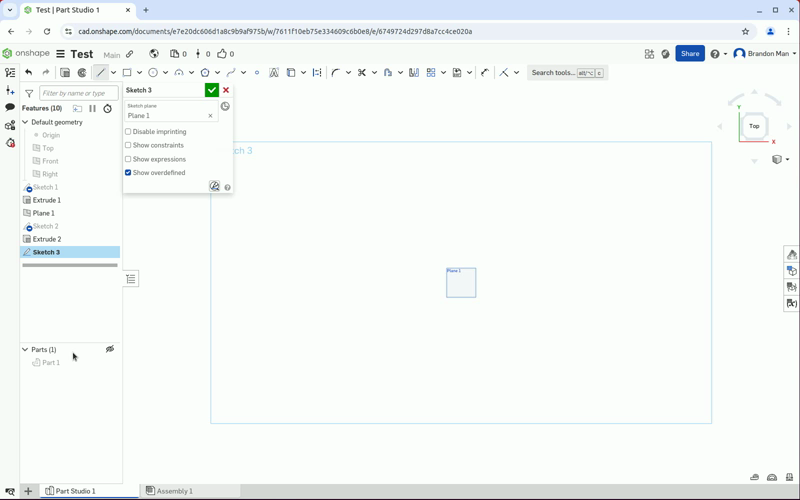
key_down(shift)
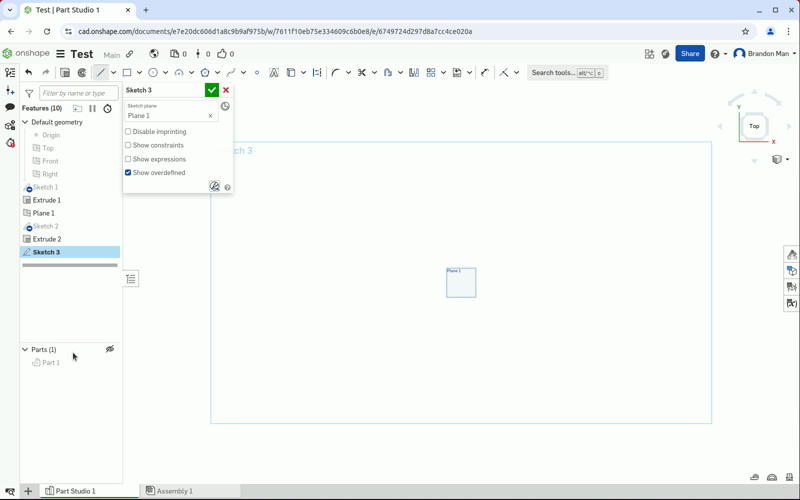
mouse_move(443, 201)
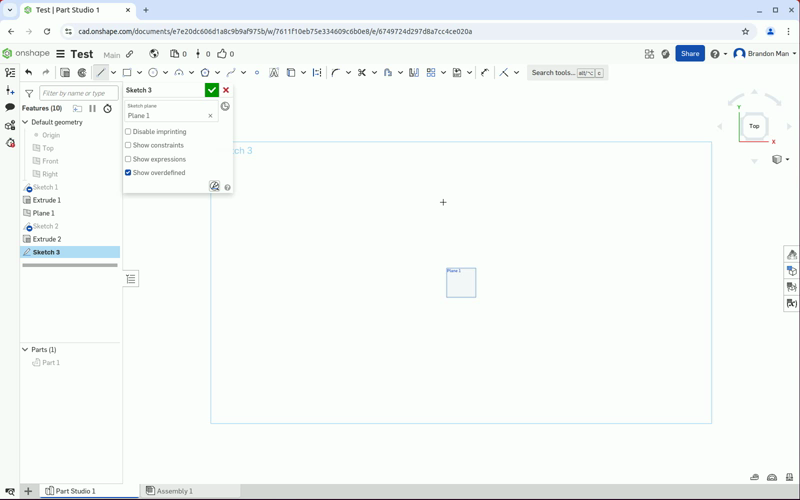
click(443, 201)
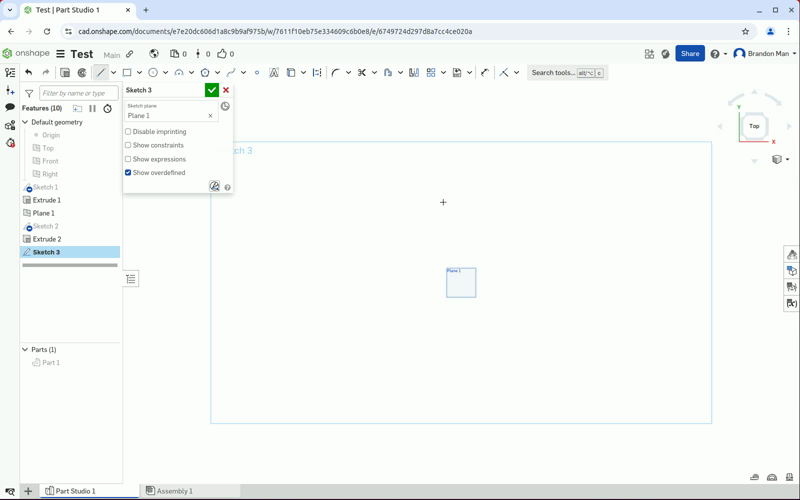
key_up(shift)
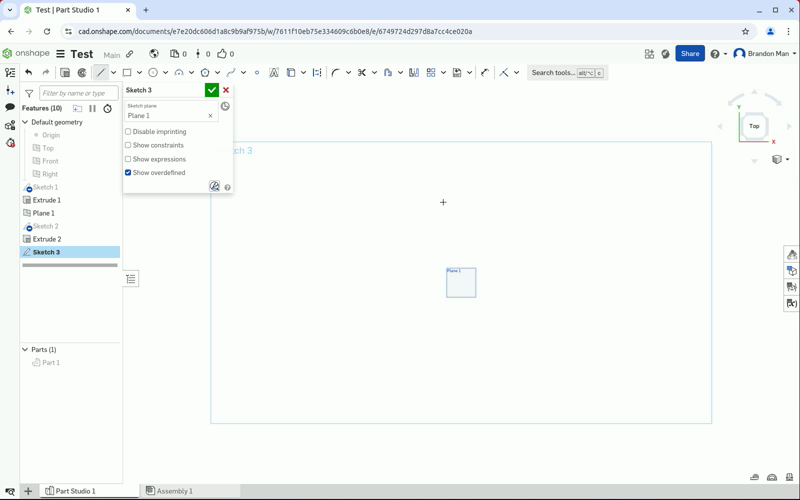
key_down(shift)
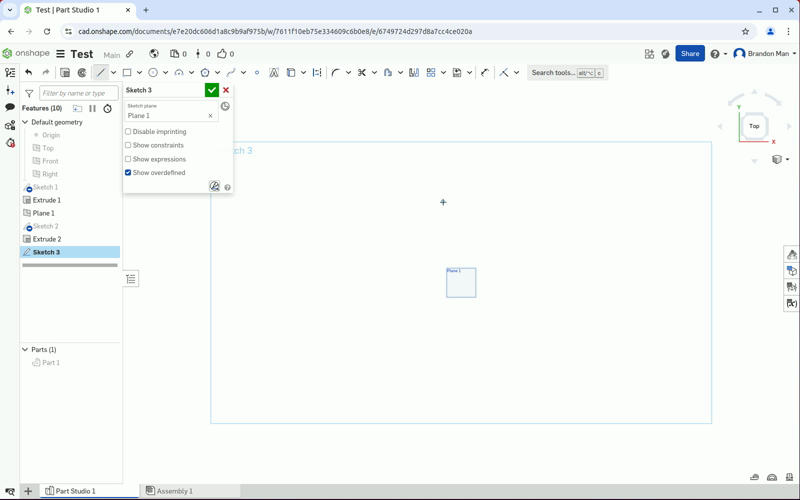
mouse_move(473, 201)
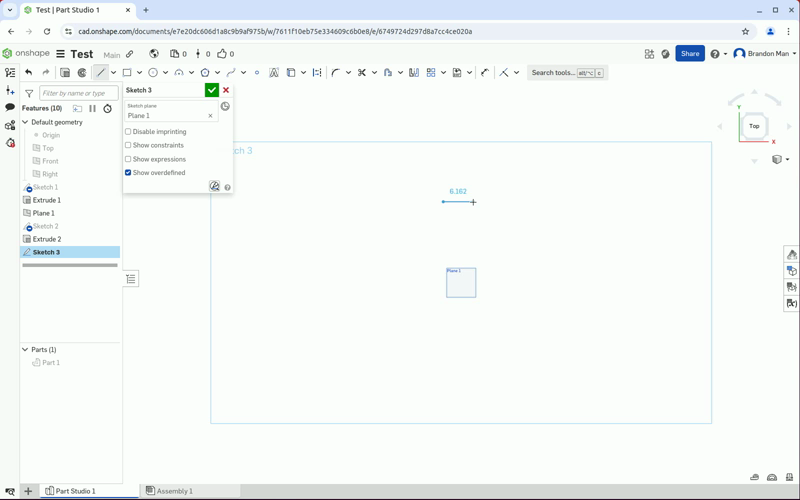
mouse_move(479, 202)
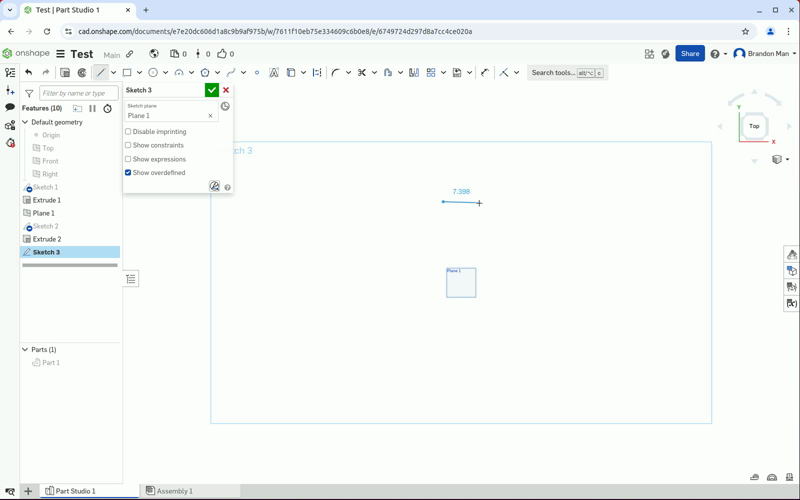
click(479, 202)
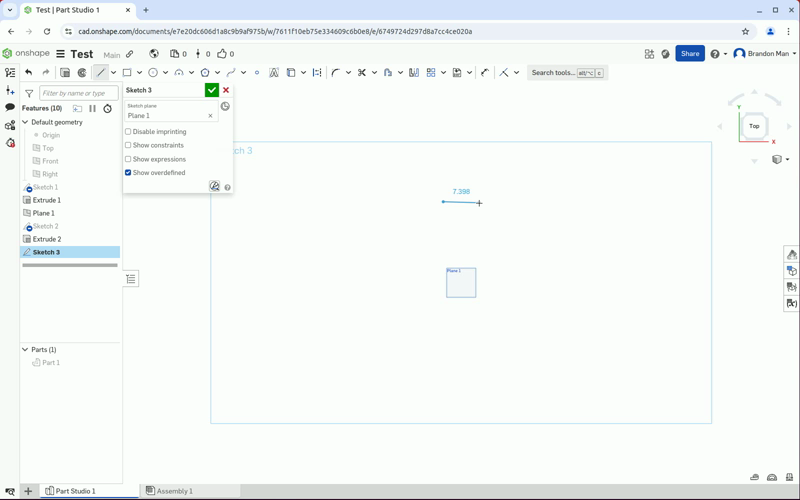
key_up(shift)
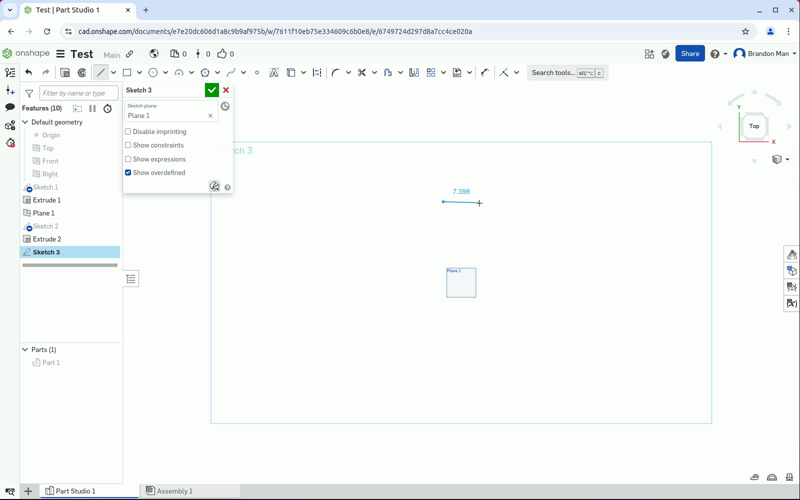
key(esc)
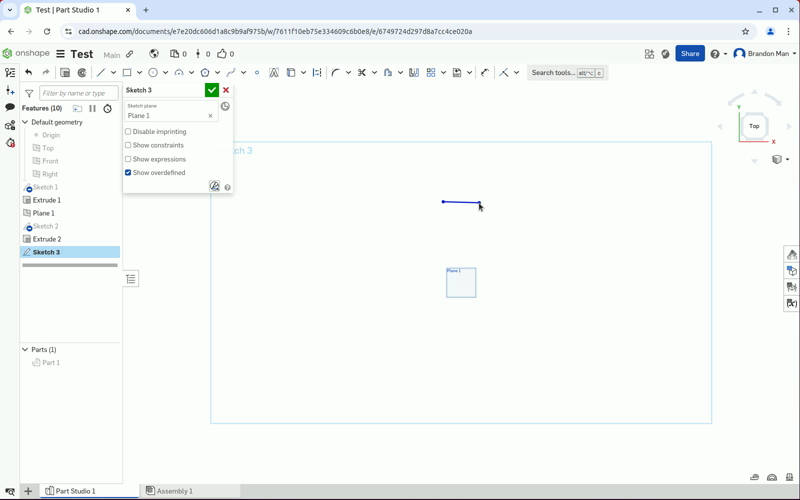
key(a)
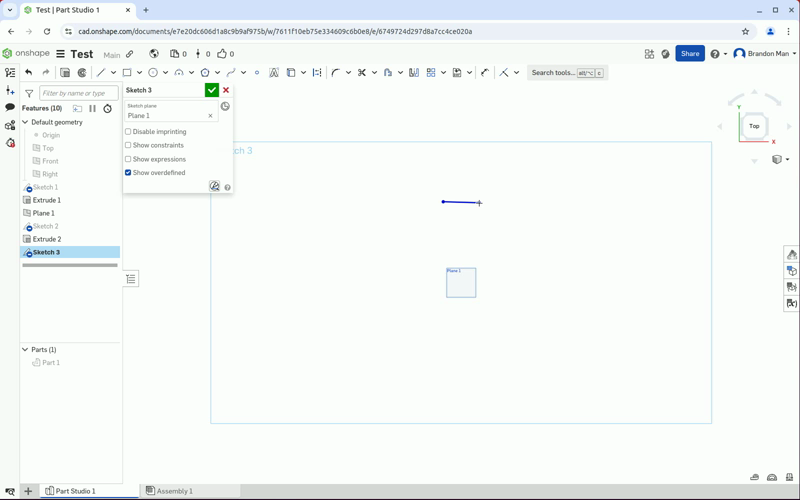
mouse_move(479, 202)
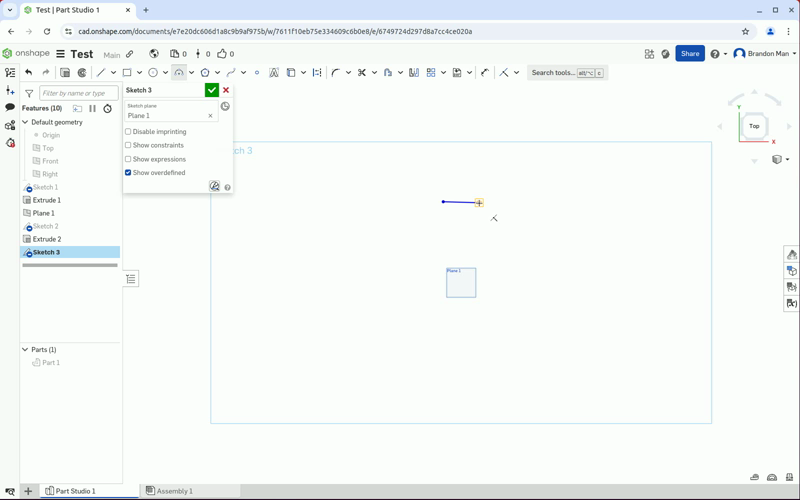
click(479, 202)
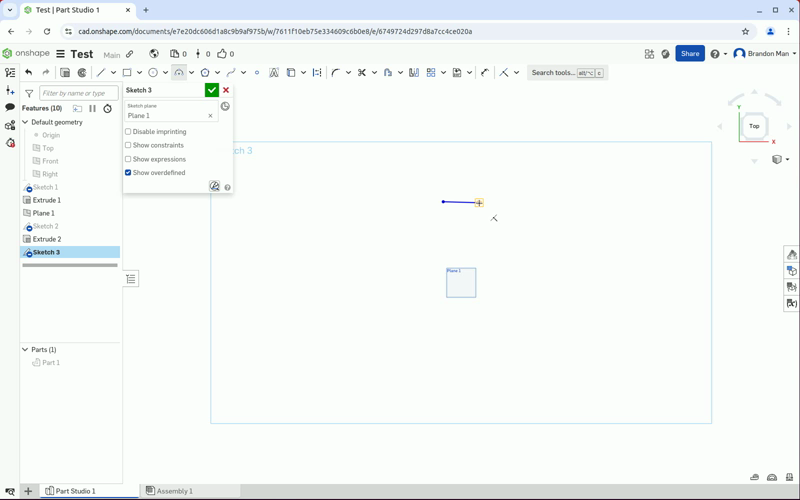
mouse_move(443, 201)
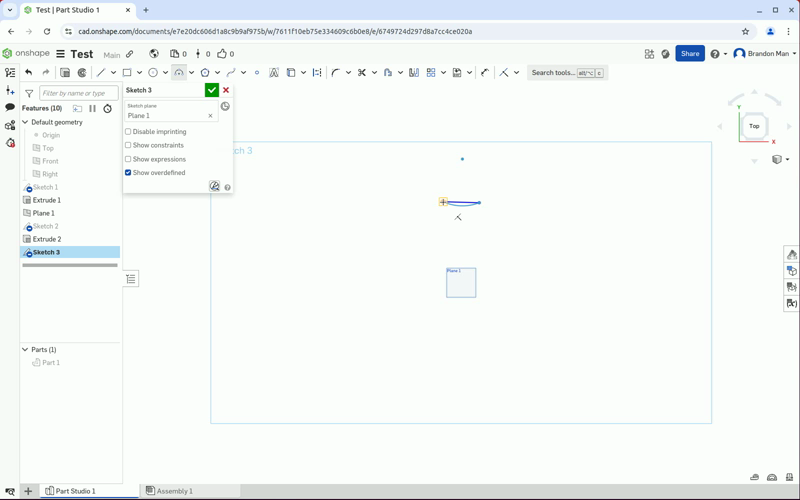
click(443, 201)
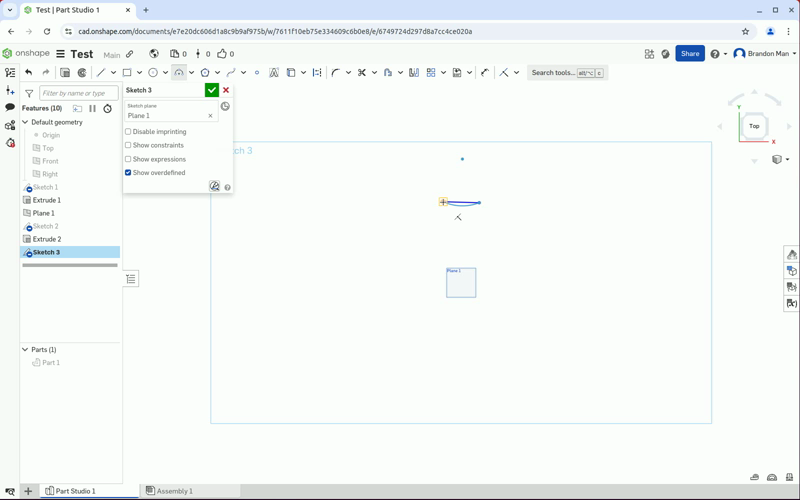
key_down(shift)
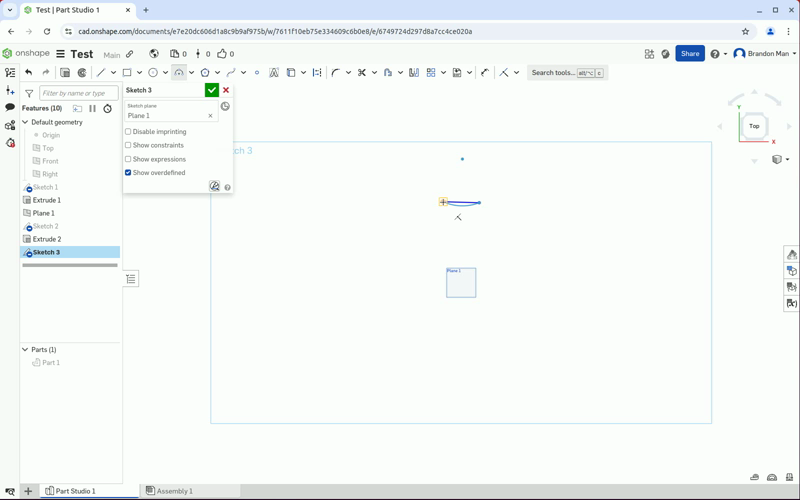
mouse_move(461, 183)
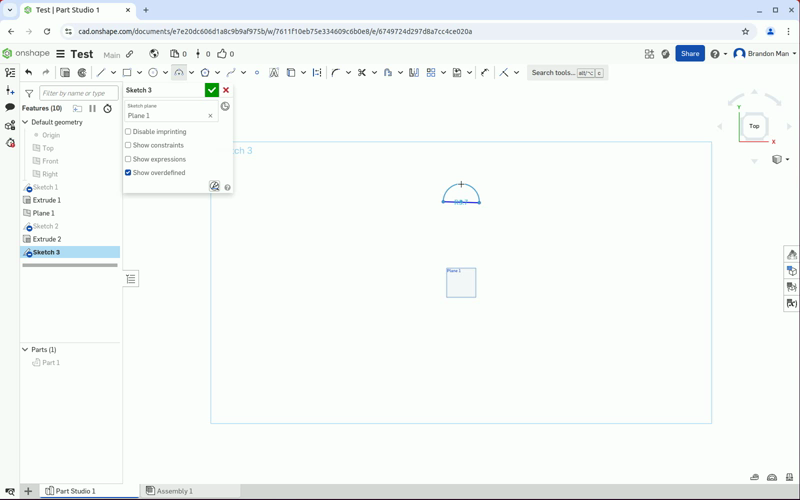
click(461, 183)
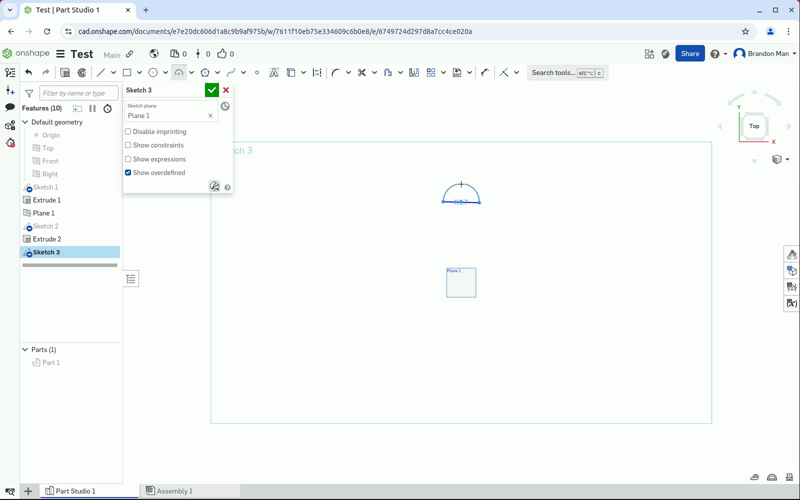
key_up(shift)
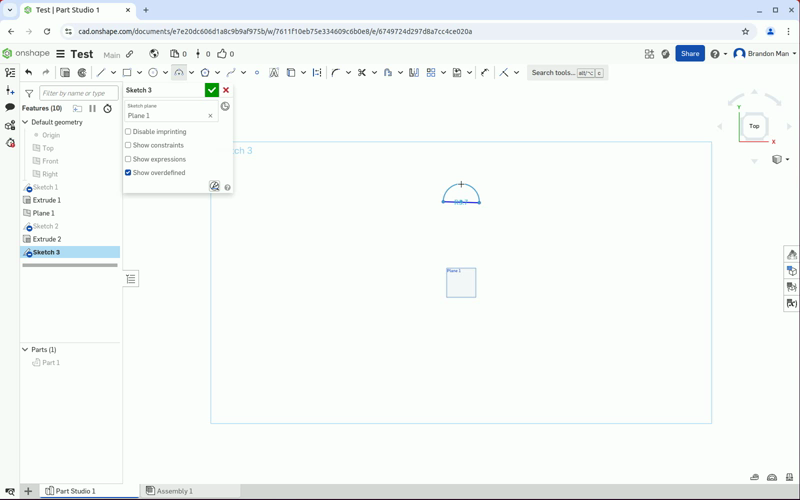
key(esc)
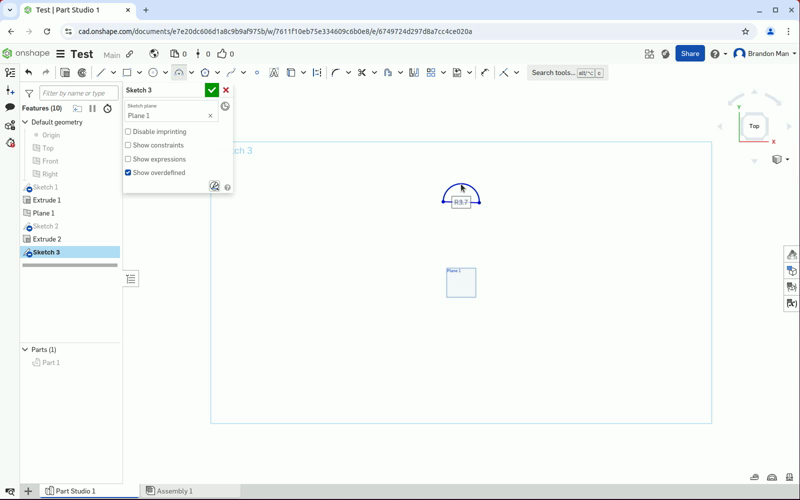
mouse_move(453, 200)
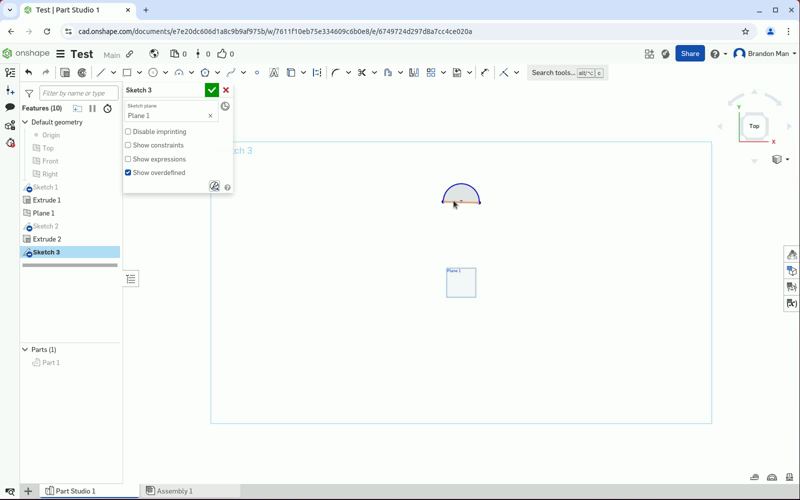
scroll(6)
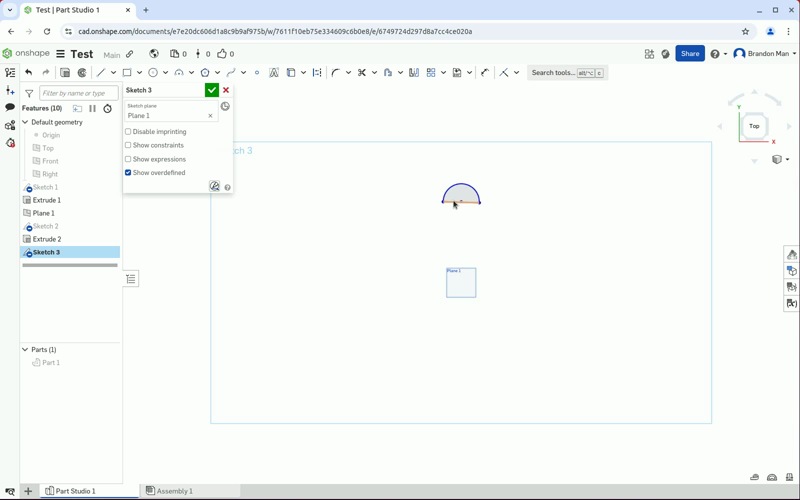
scroll(6)
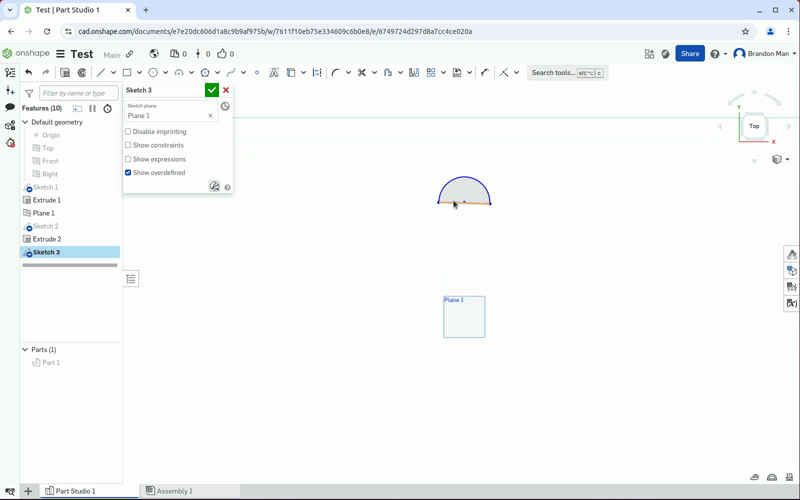
scroll(6)
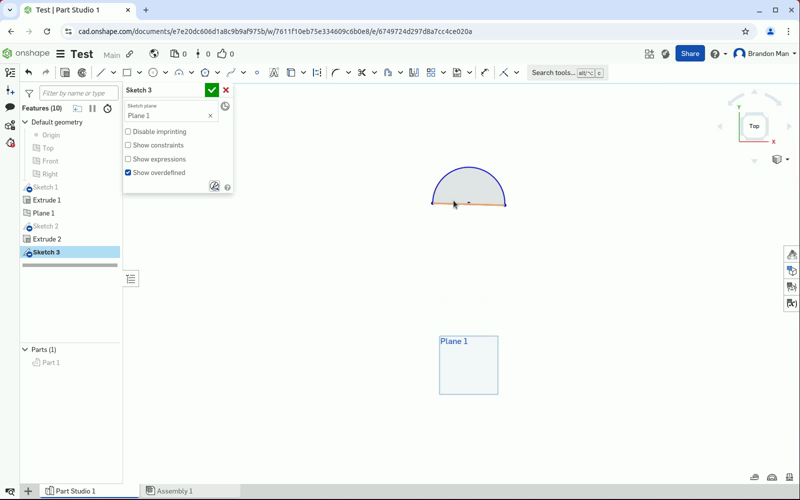
scroll(6)
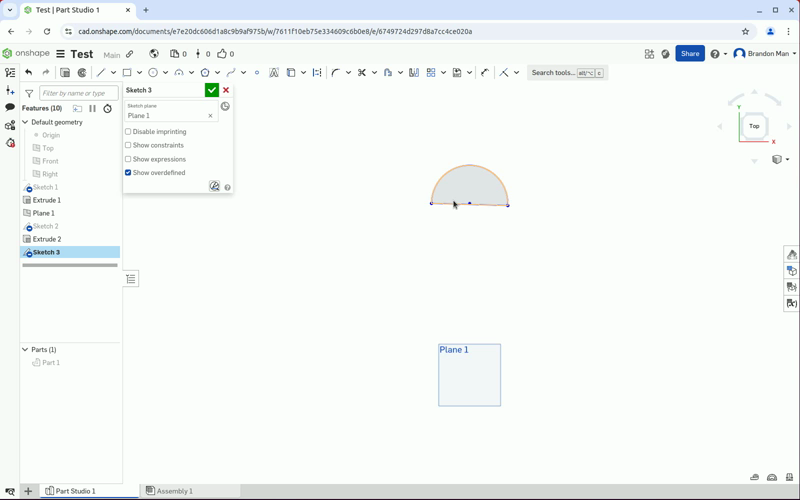
scroll(6)
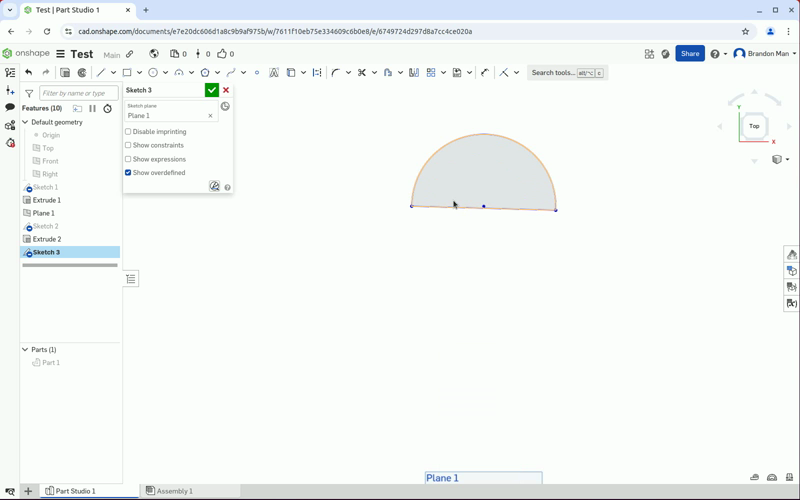
scroll(6)
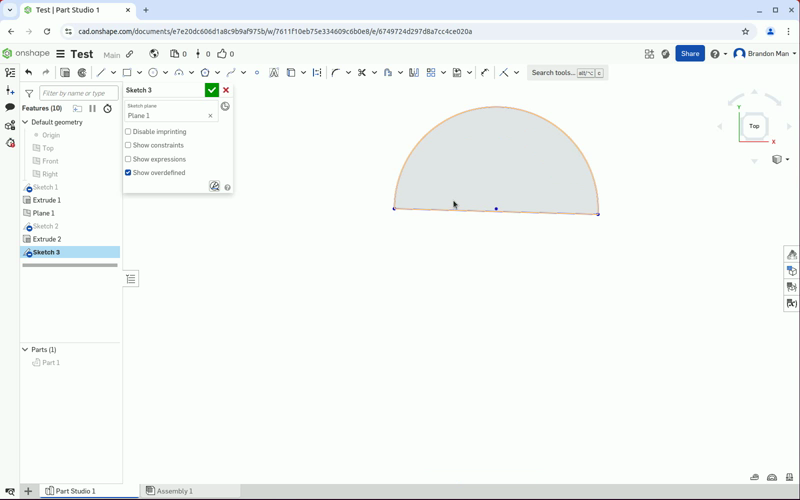
scroll(6)
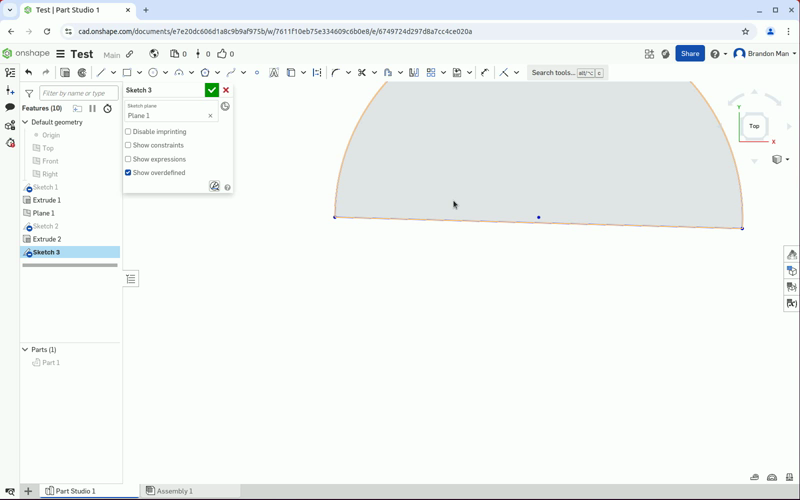
click(453, 200)
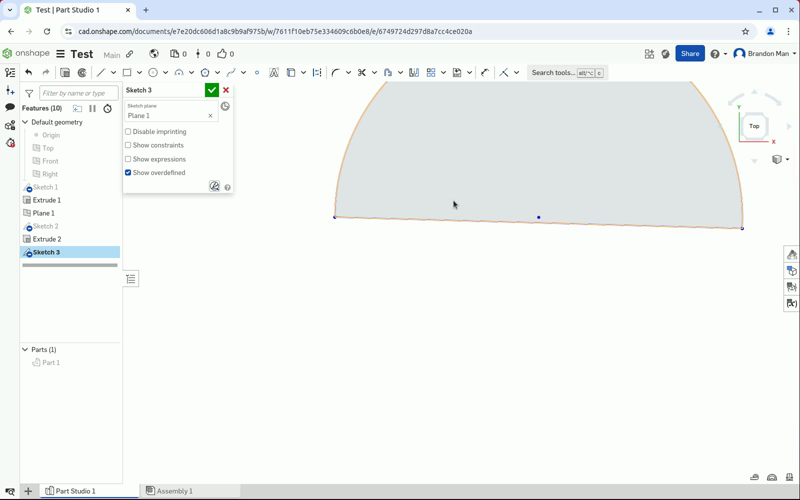
scroll(-6)
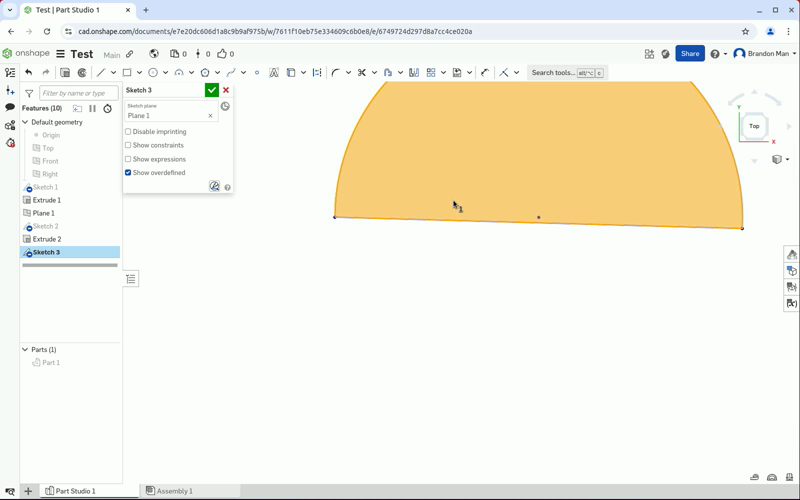
scroll(-6)
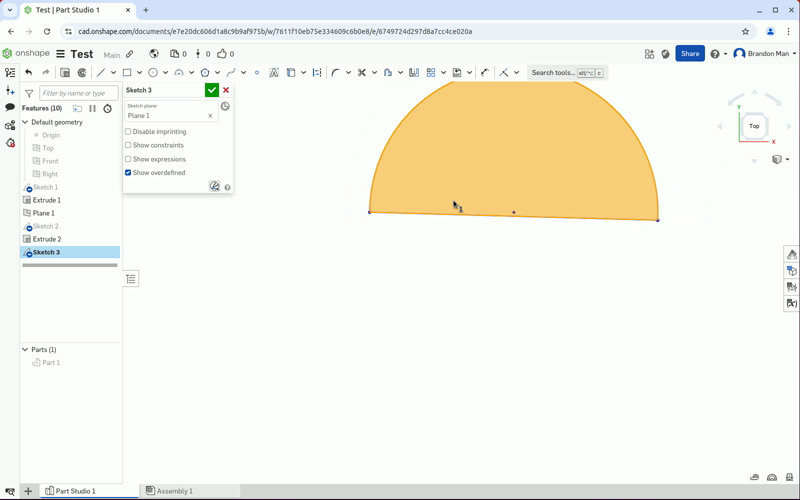
scroll(-6)
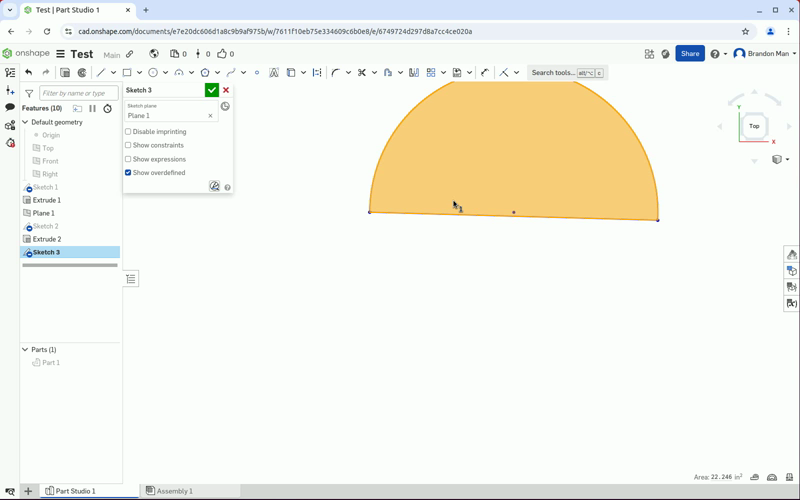
scroll(-6)
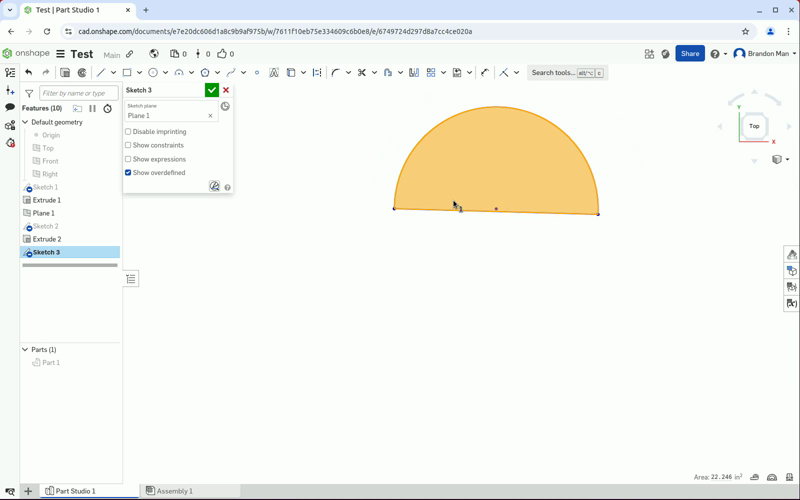
scroll(-6)
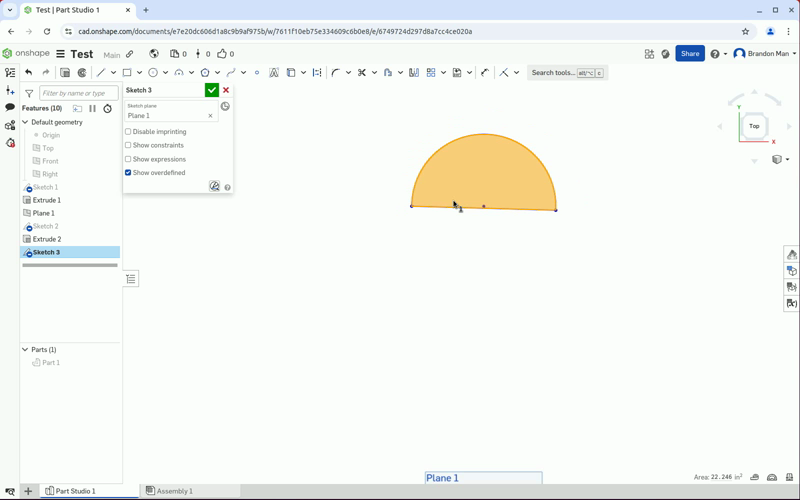
scroll(-6)
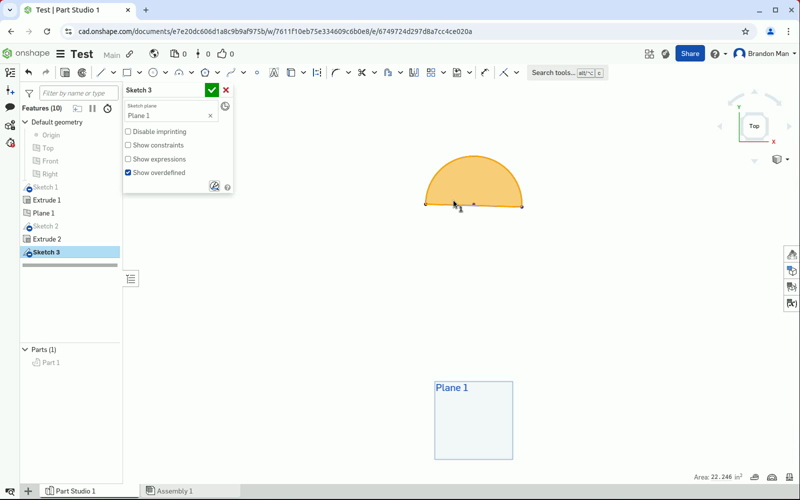
scroll(-6)
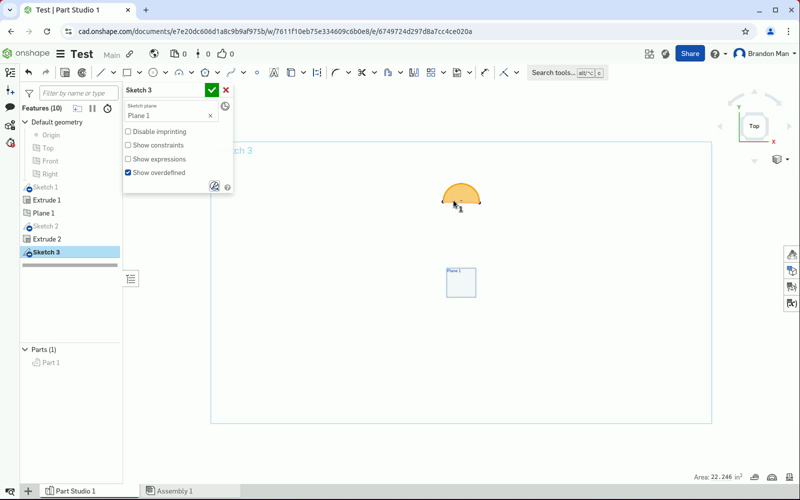
mouse_move(73, 352)
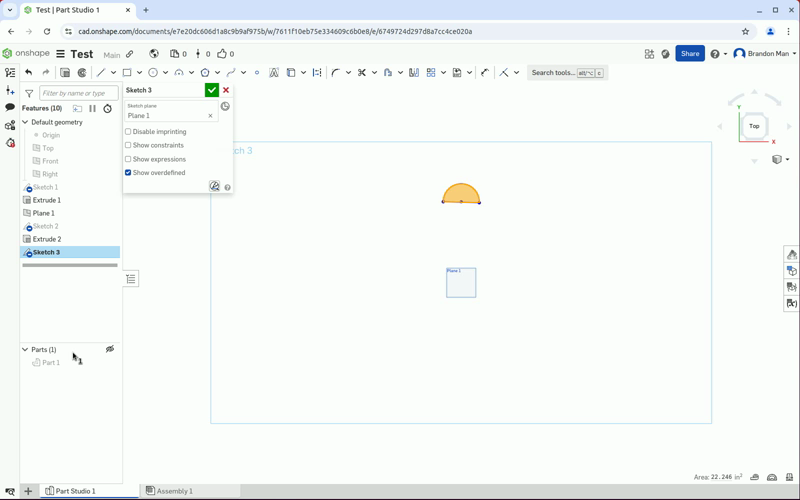
key(shift+y)
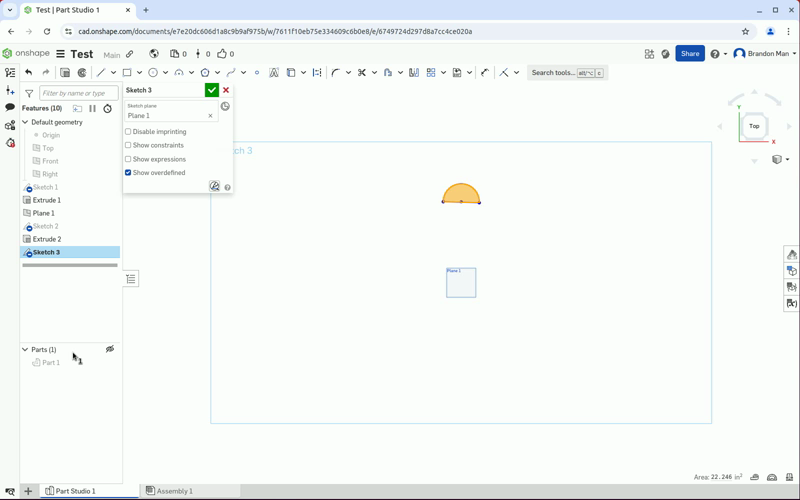
key(shift+e)
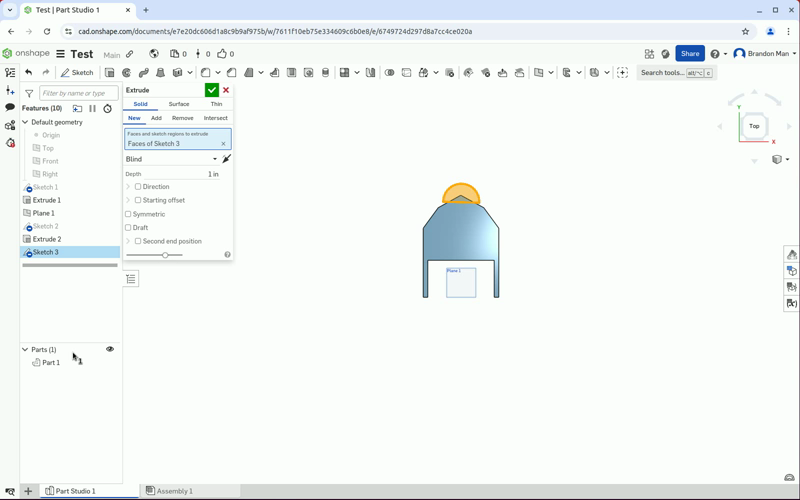
mouse_move(143, 106)
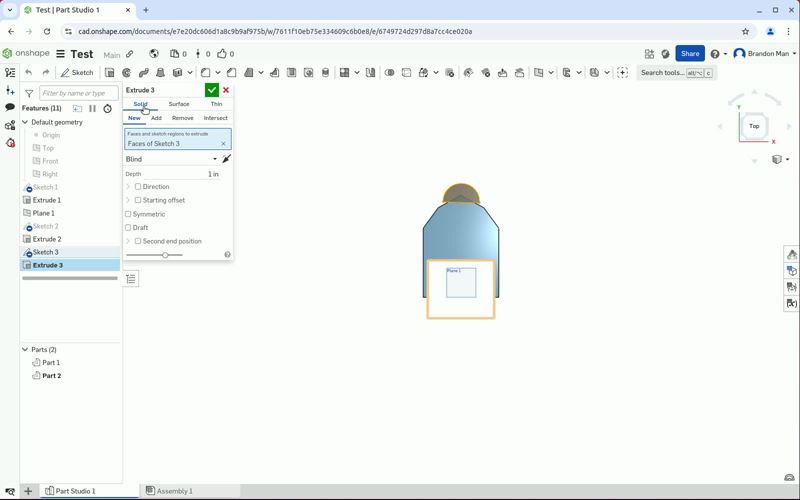
click(143, 106)
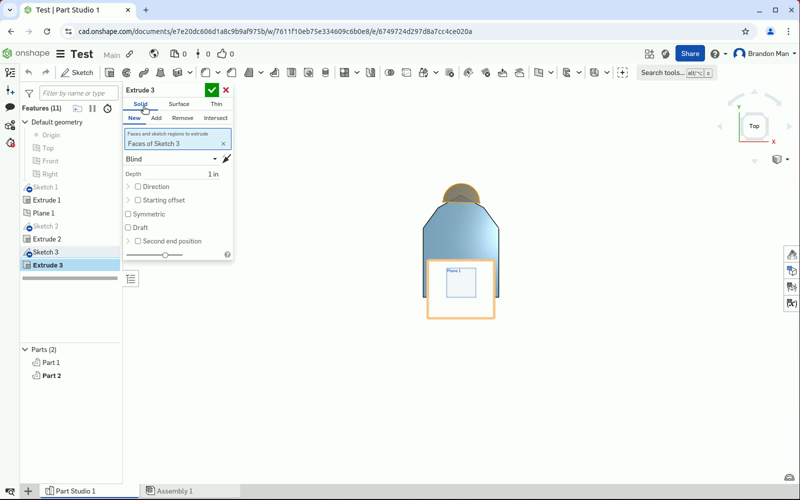
mouse_move(137, 120)
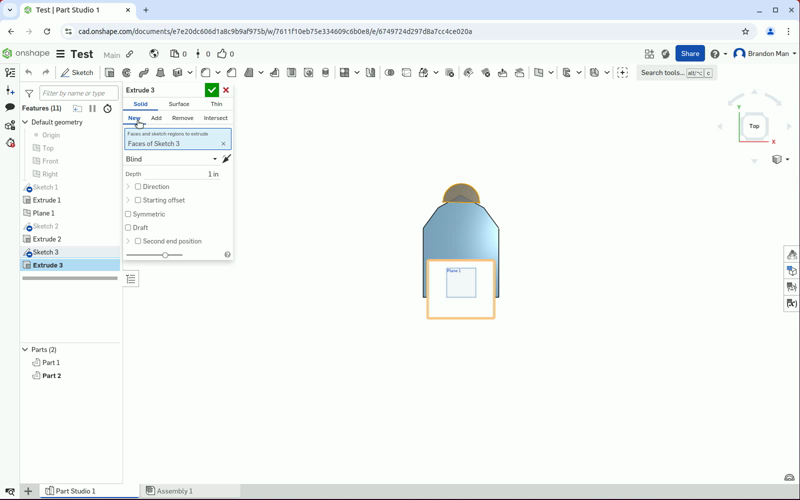
click(137, 120)
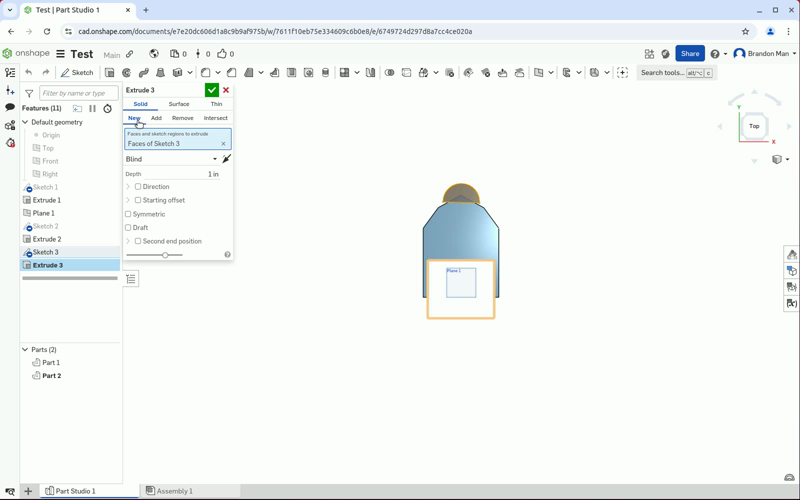
key(tab, 4)
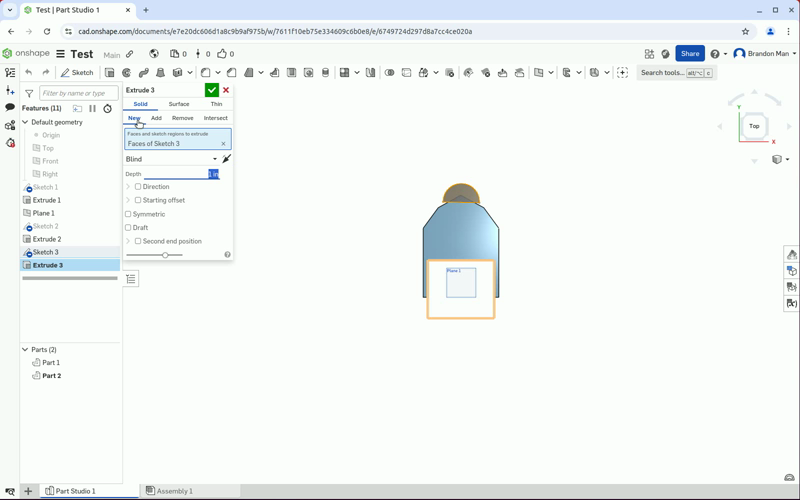
text(2.648)
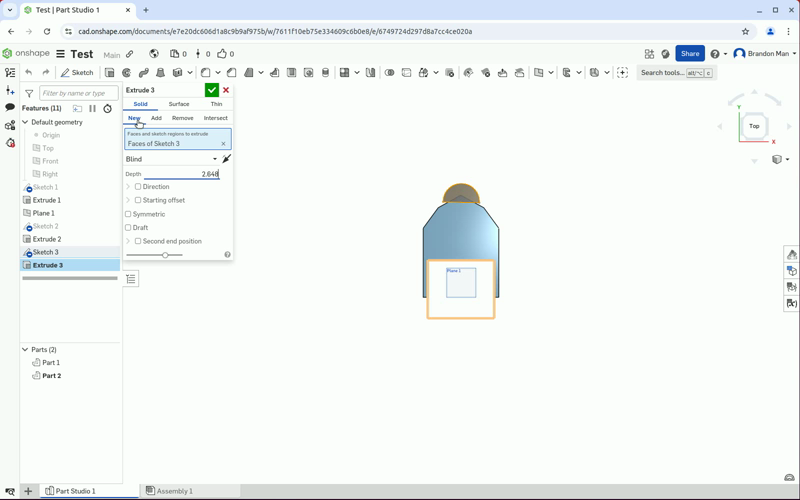
key(enter)
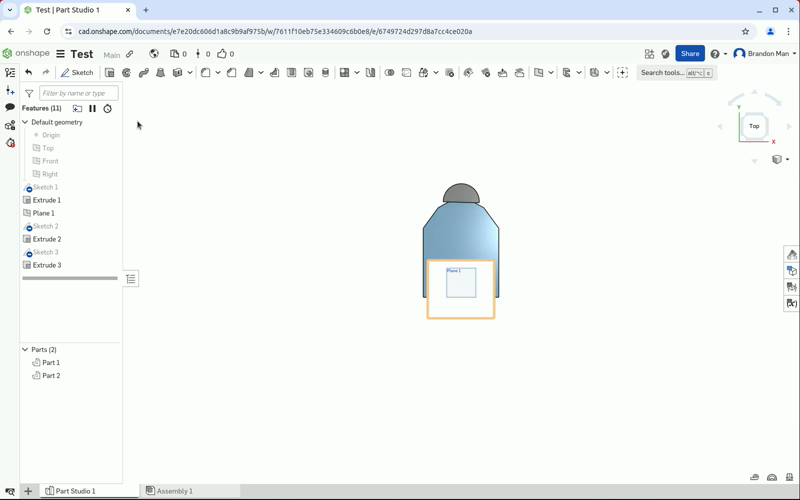
key(shift+h)
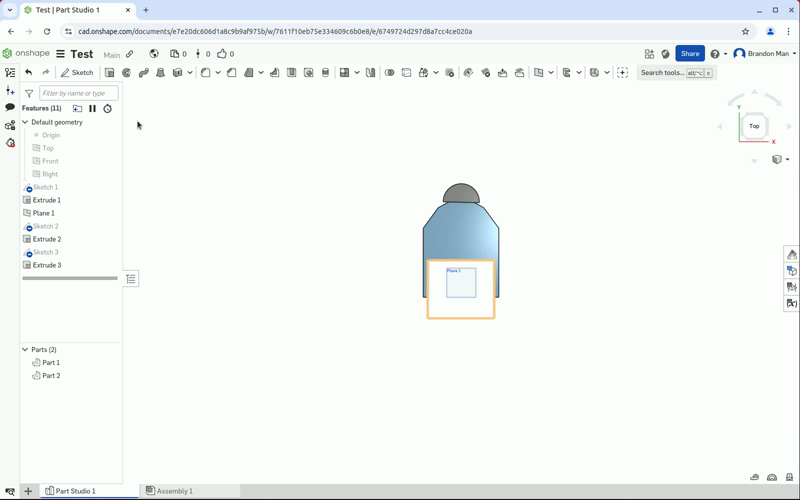
key(shift+h)
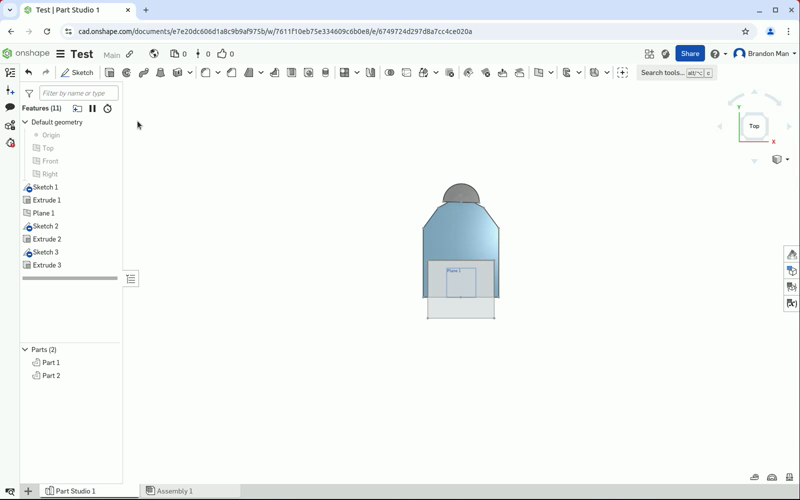
key(shift+7)
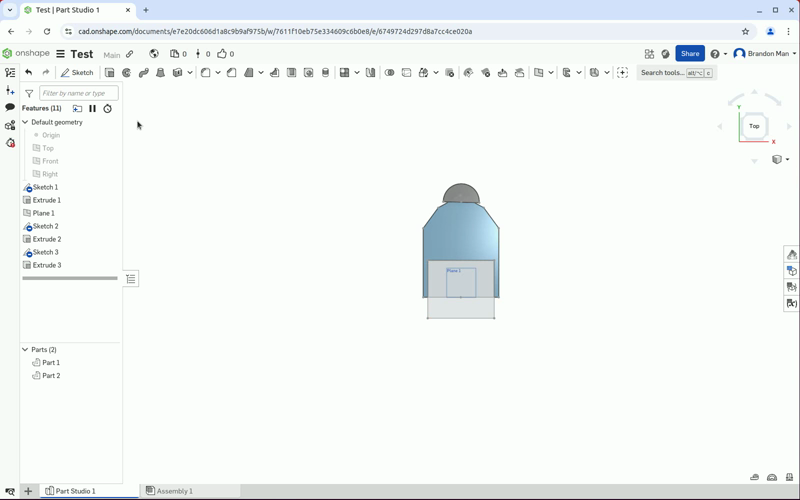
key(up, 3)
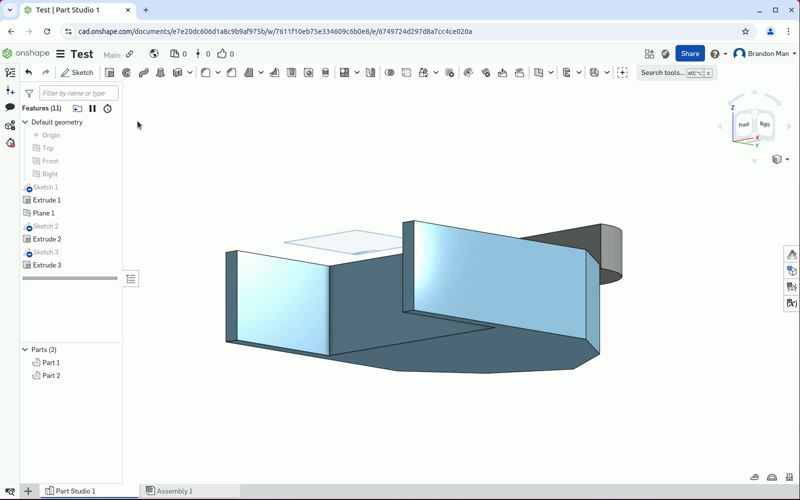
key(left, 3)
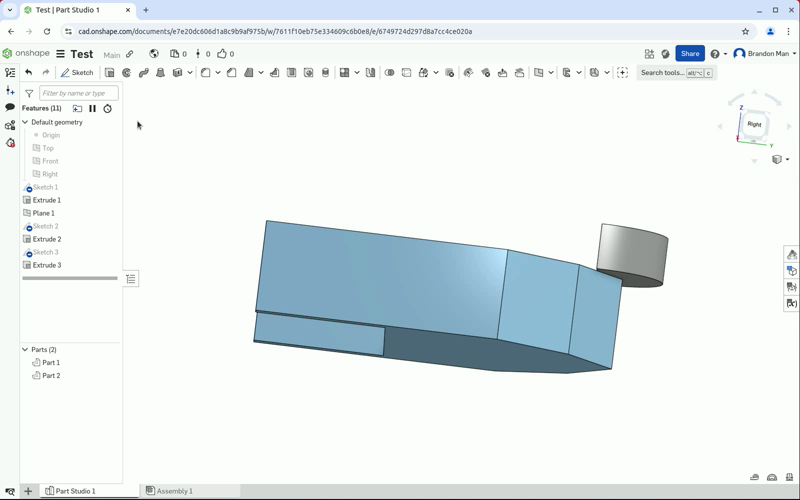
key(right, 3)
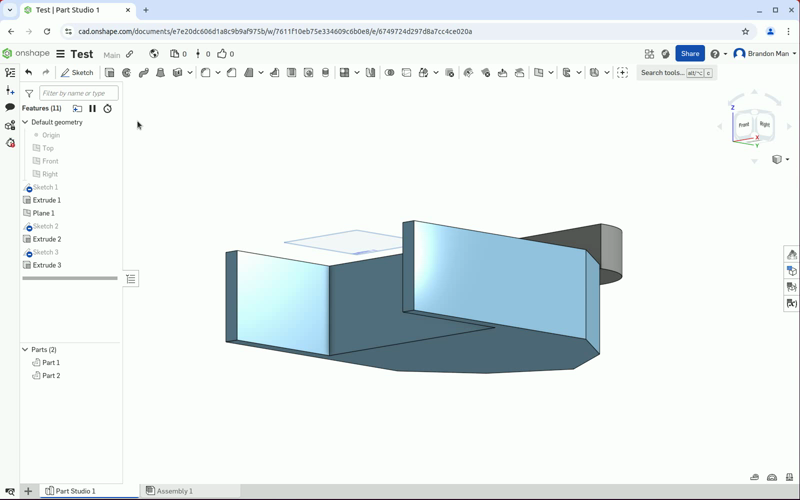
key(down, 3)
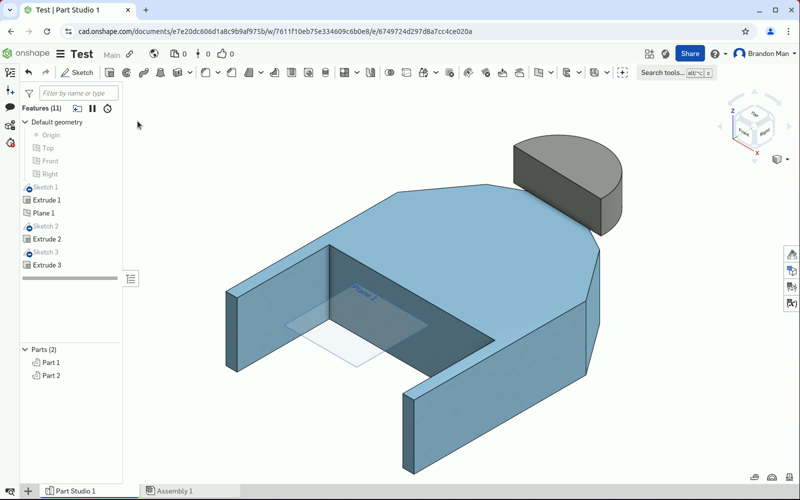
mouse_move(73, 189)
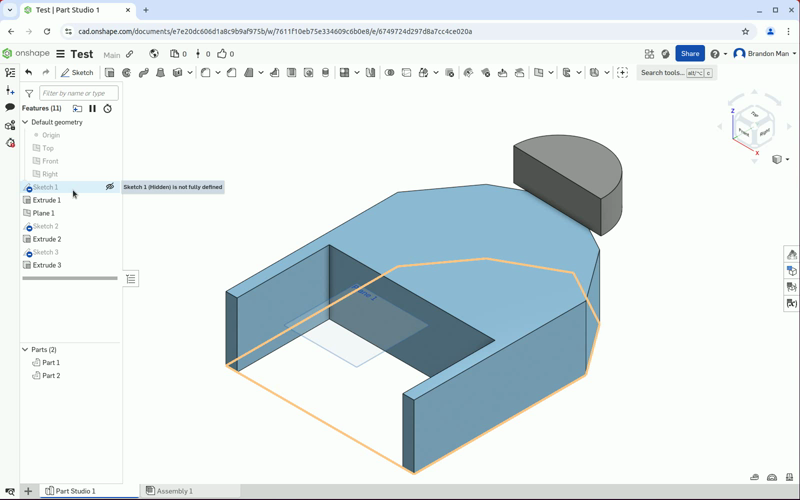
click(73, 189)